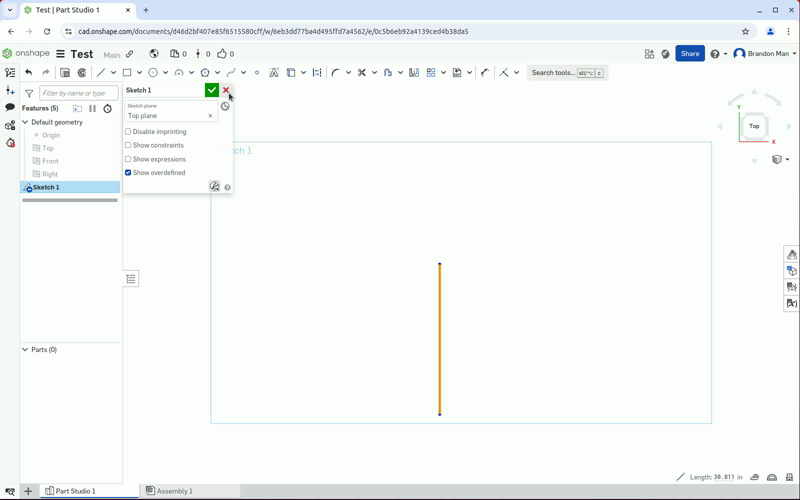
key(shift+h)
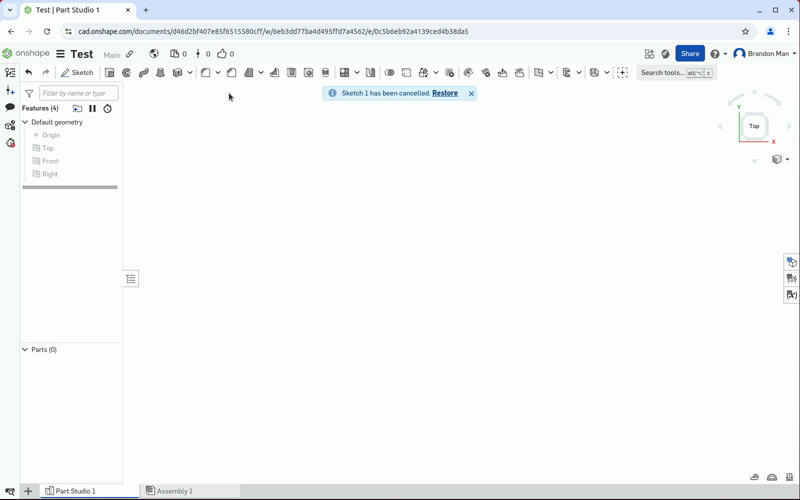
mouse_move(73, 352)
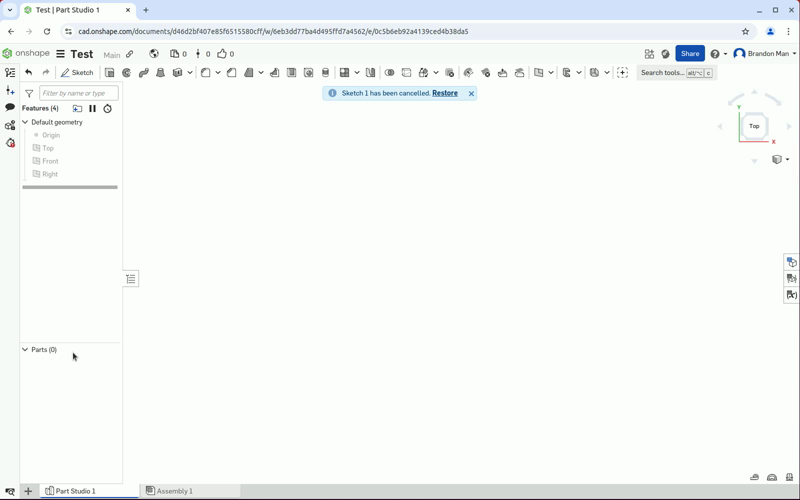
key(y)
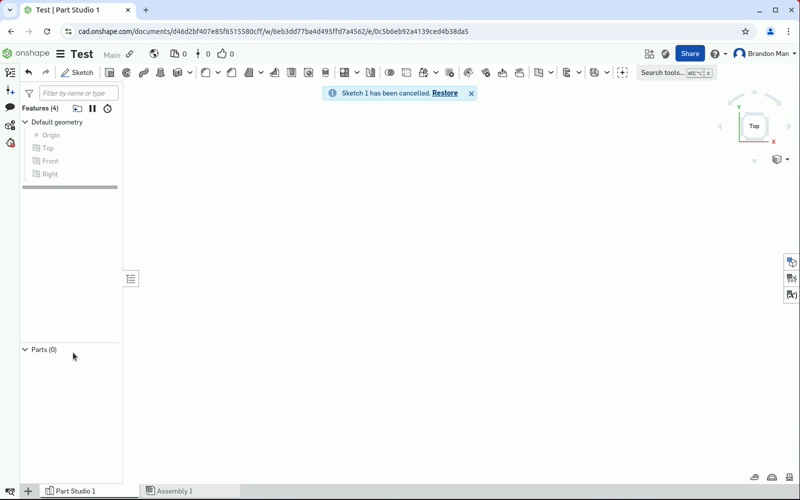
key(shift+p)
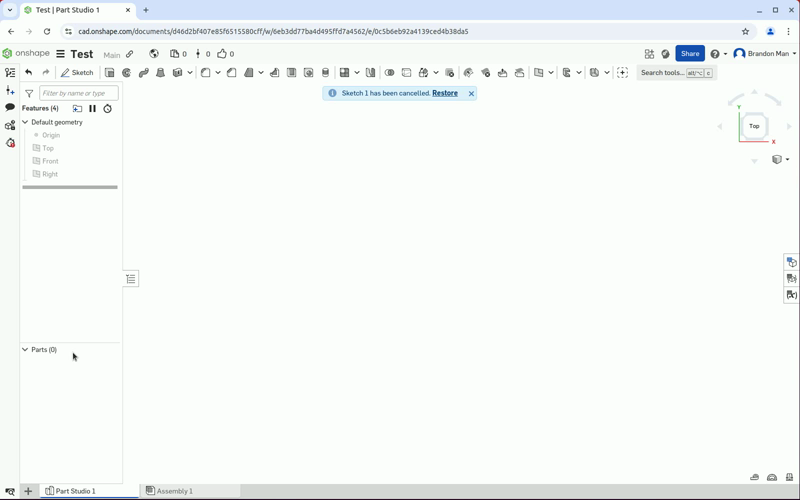
key(space)
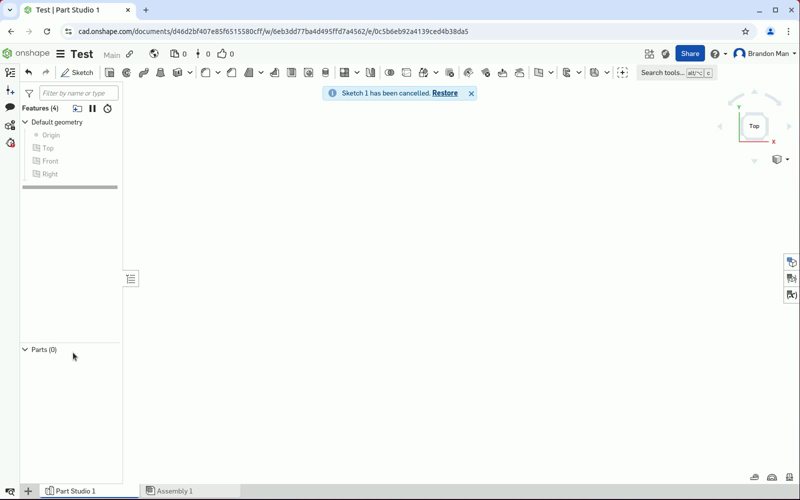
key_down(shift)
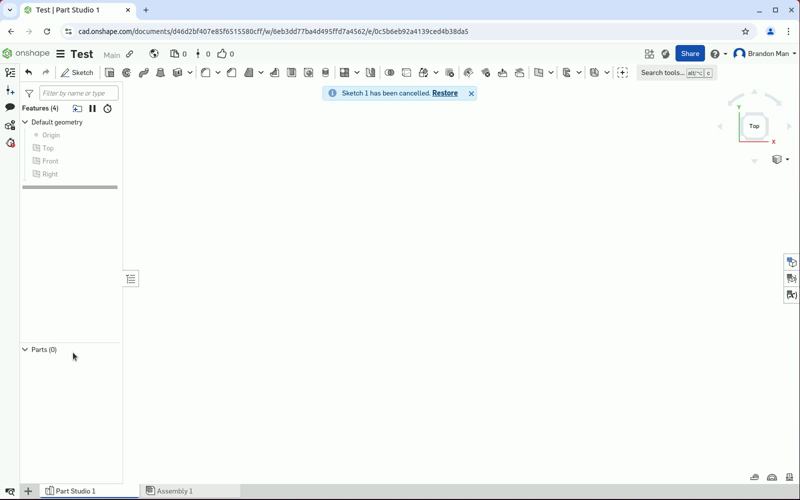
key(up)
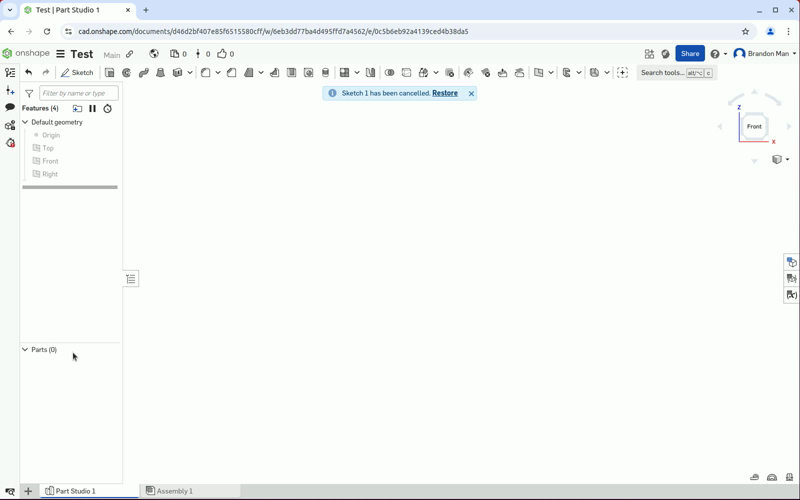
key_up(shift)
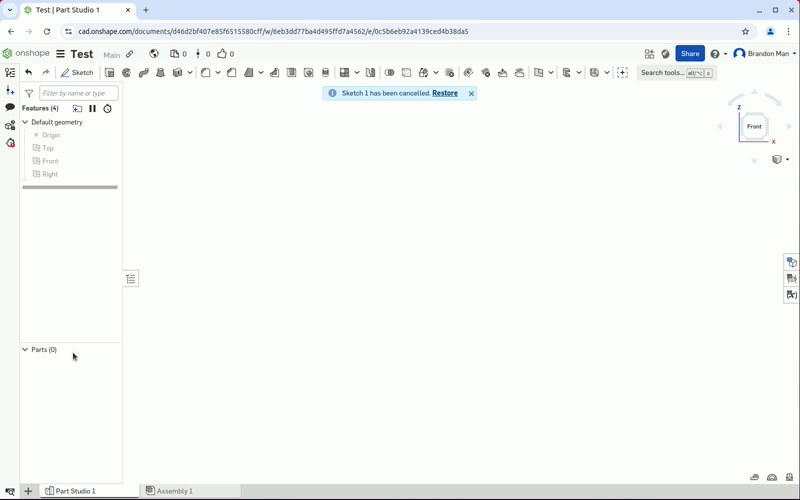
mouse_move(73, 352)
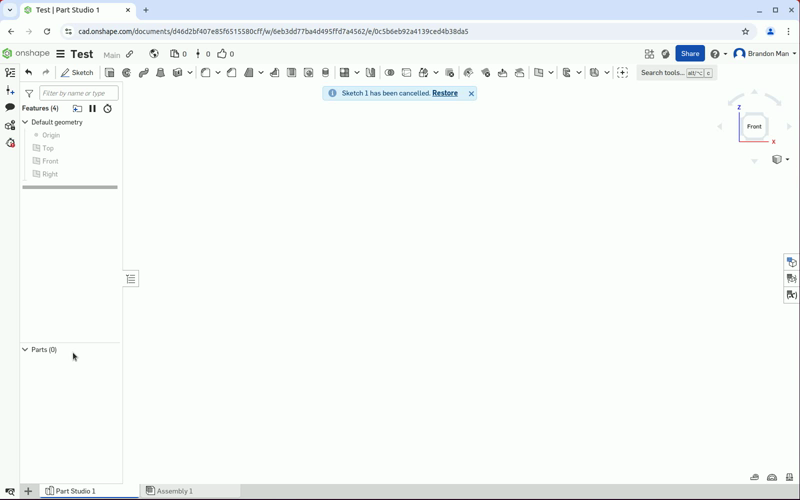
key(shift+y)
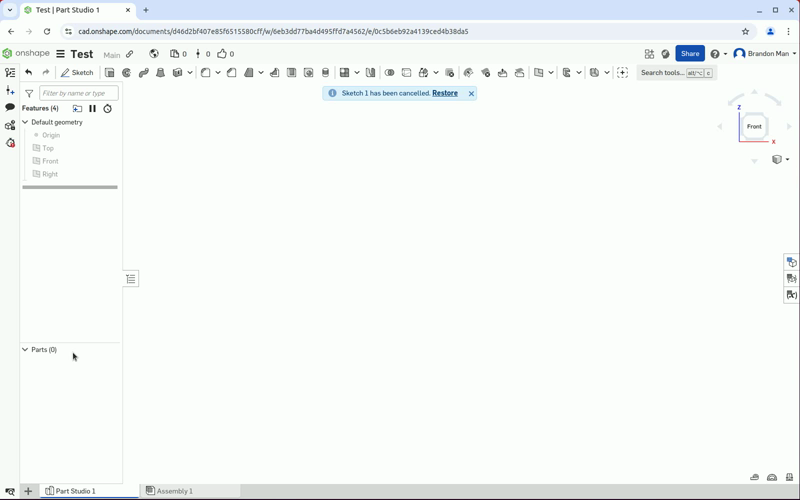
key(shift+s)
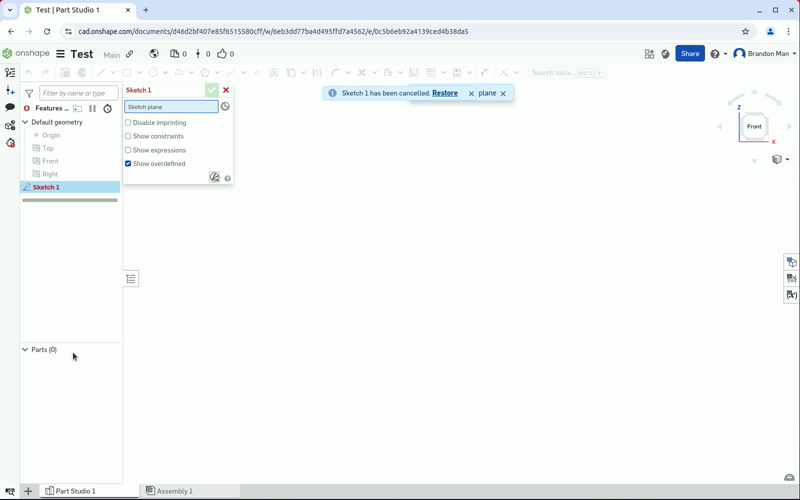
mouse_move(73, 163)
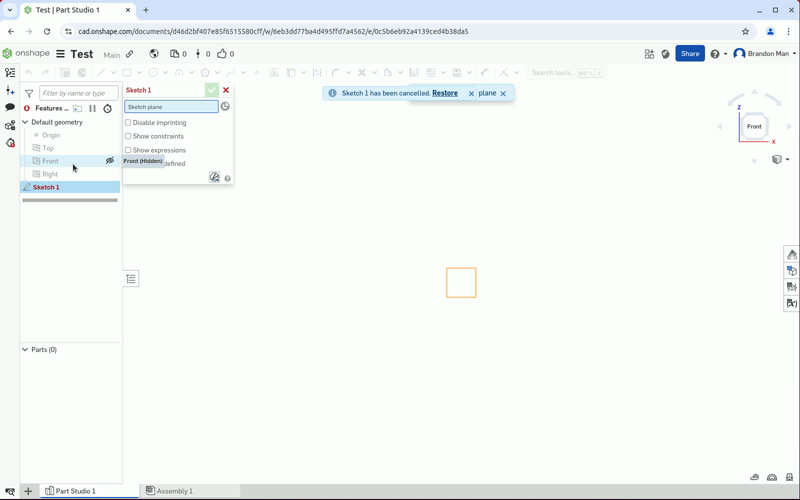
click(73, 163)
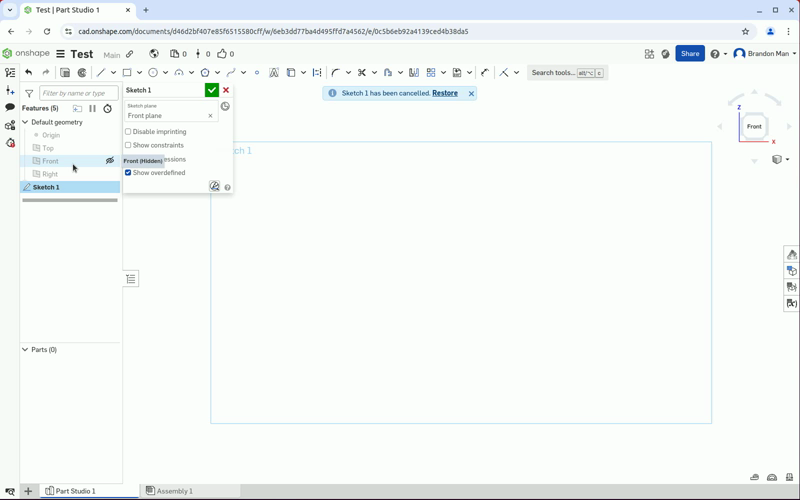
mouse_move(73, 352)
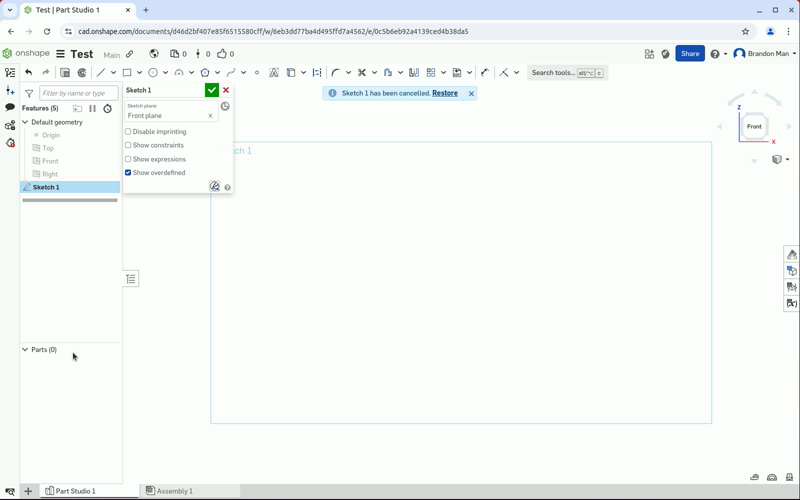
key(y)
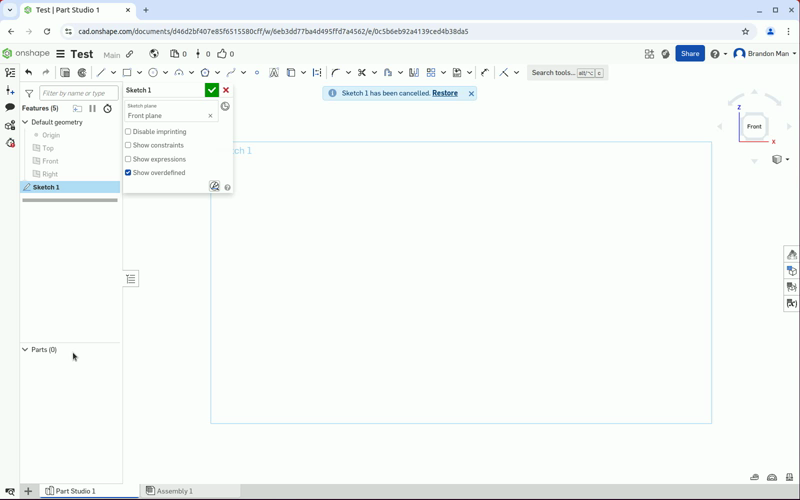
key(l)
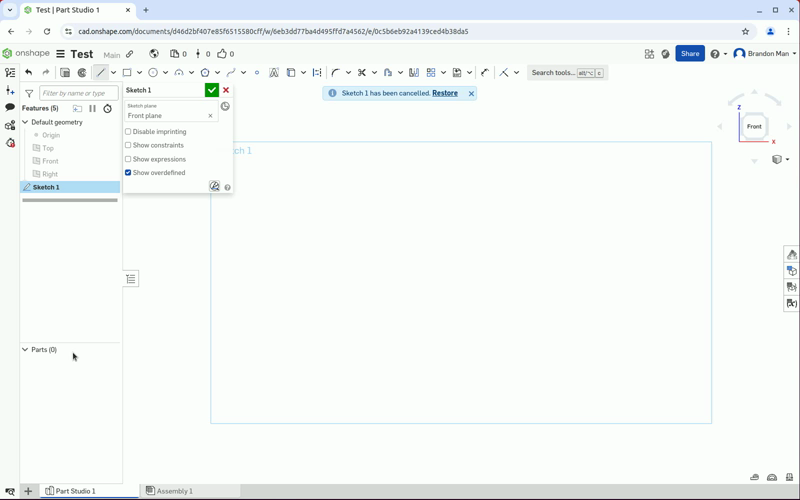
key_down(shift)
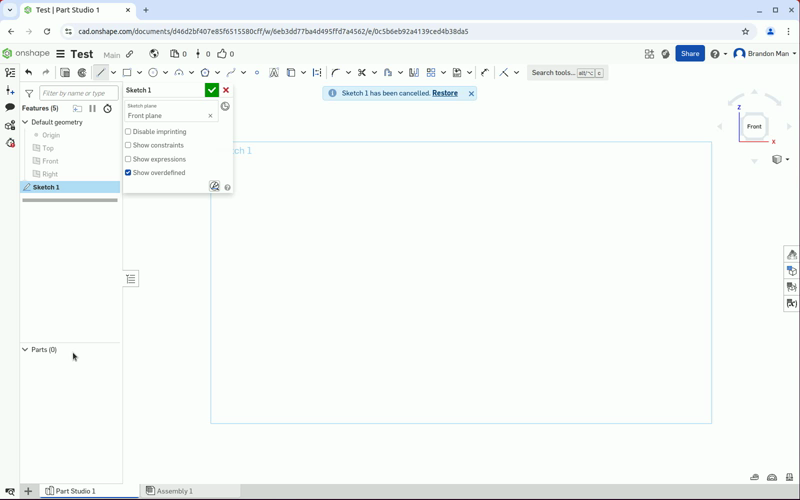
mouse_move(362, 309)
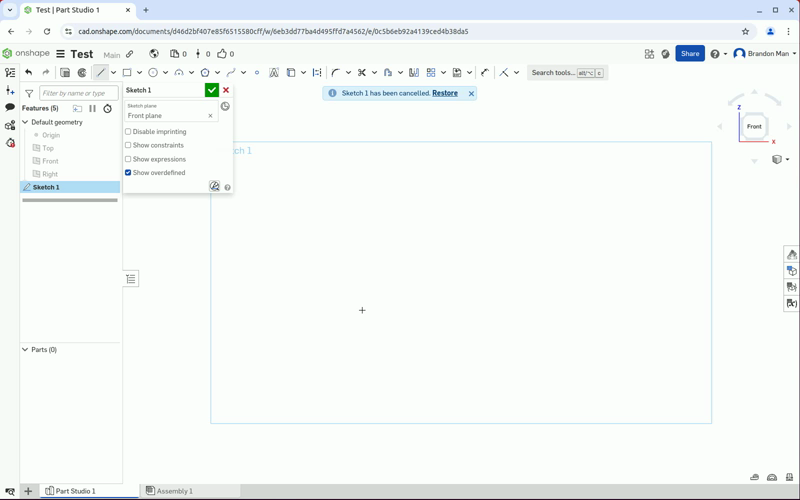
click(362, 309)
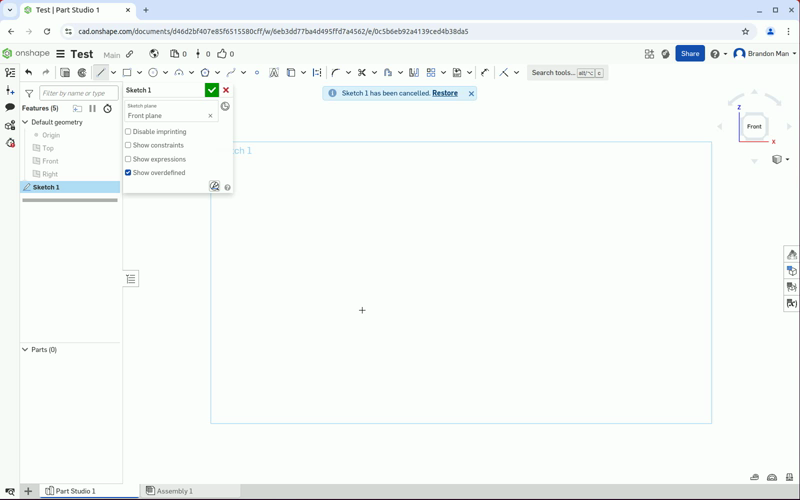
key_up(shift)
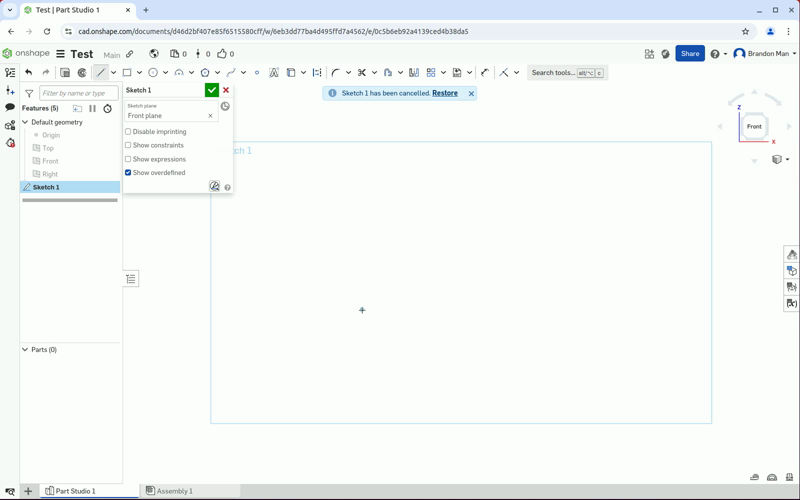
key_down(shift)
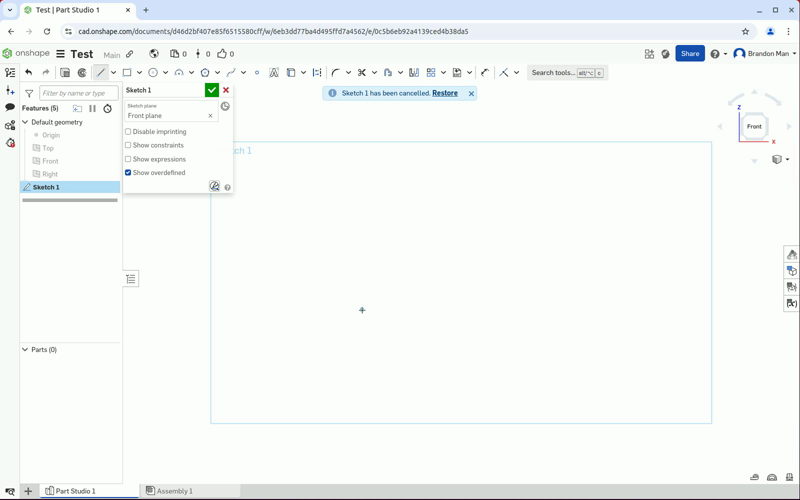
mouse_move(572, 309)
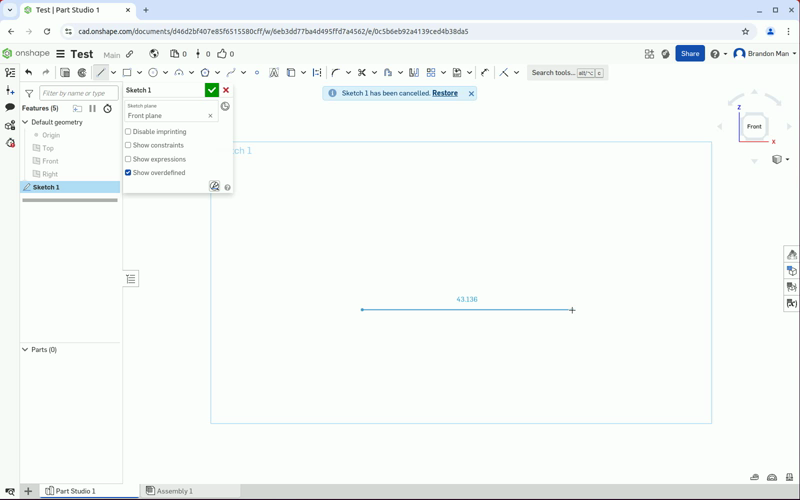
click(572, 309)
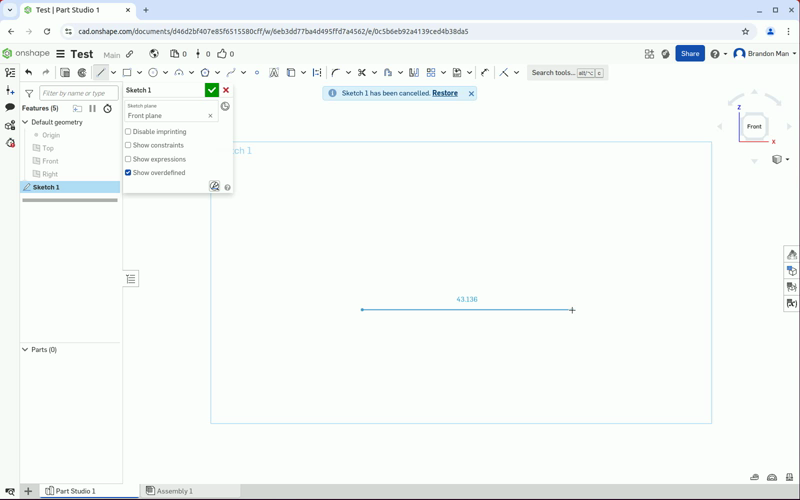
key_up(shift)
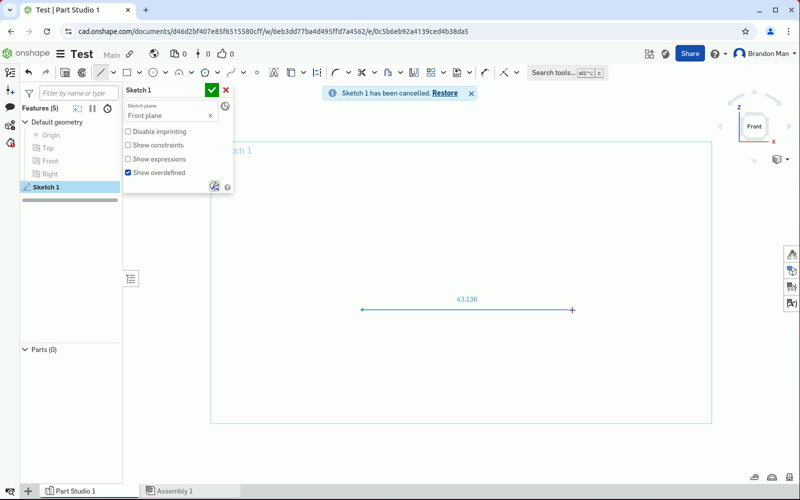
key_down(shift)
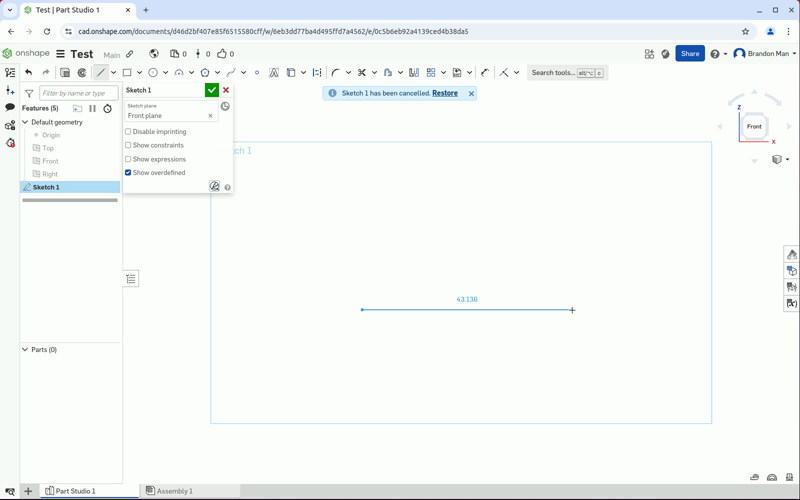
mouse_move(572, 210)
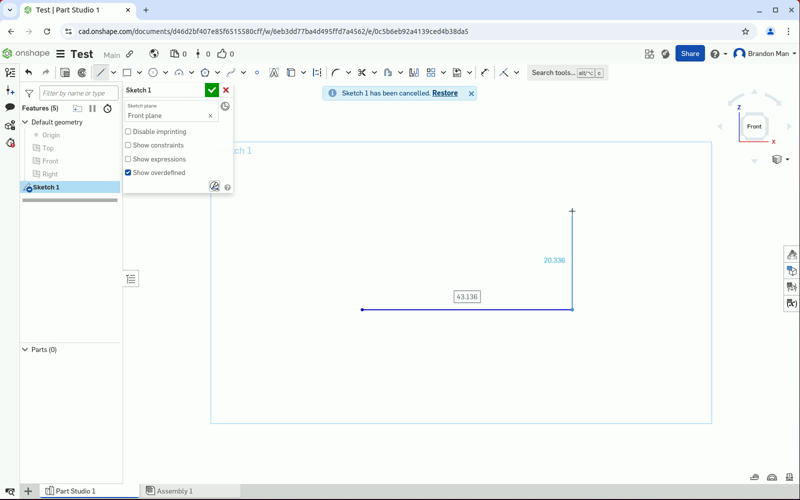
click(572, 210)
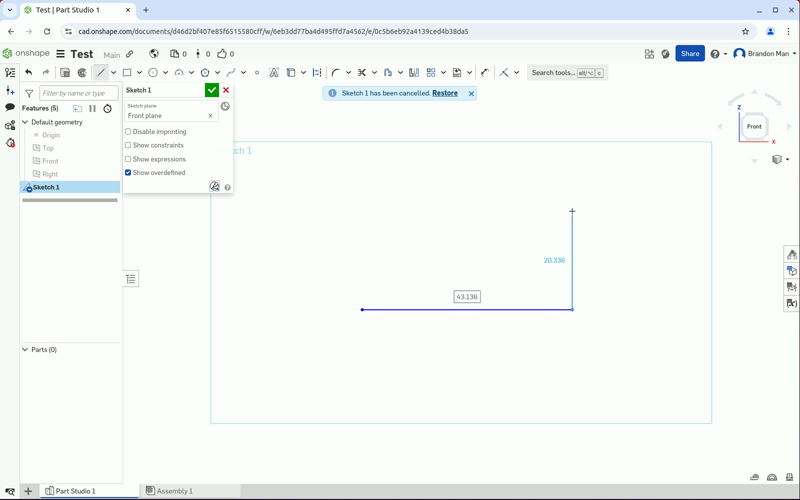
key_up(shift)
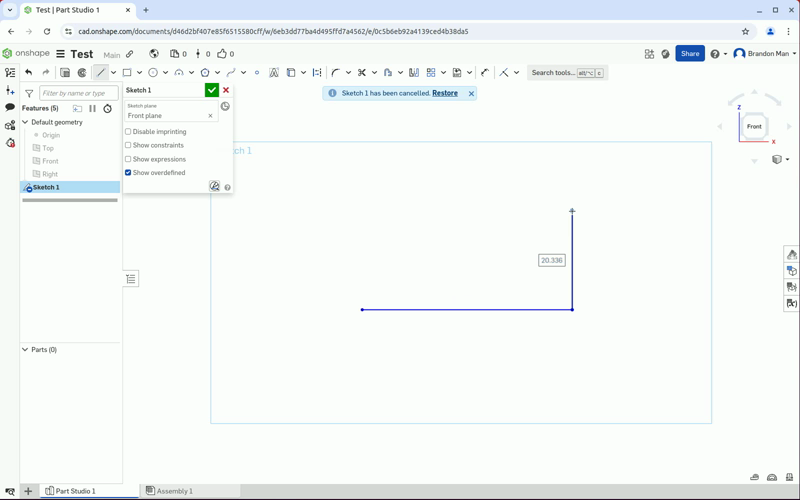
key_down(shift)
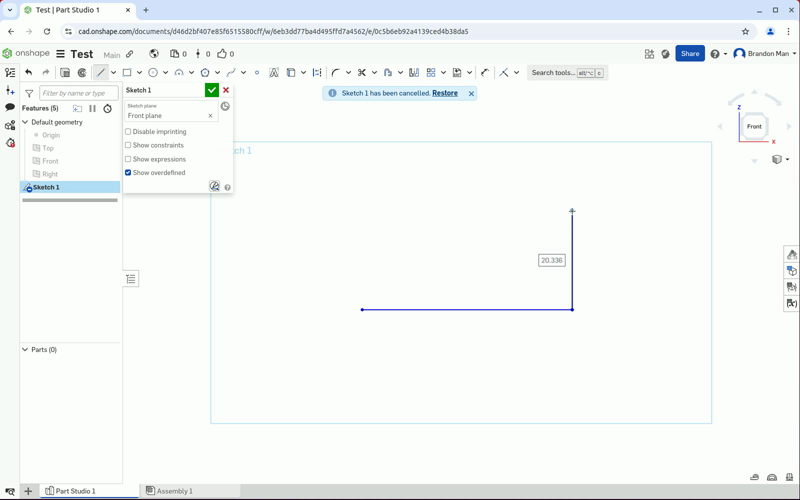
mouse_move(362, 210)
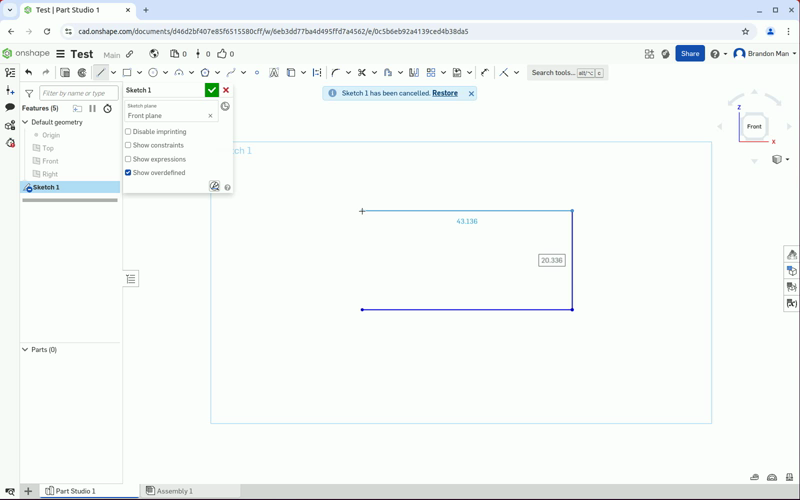
click(362, 210)
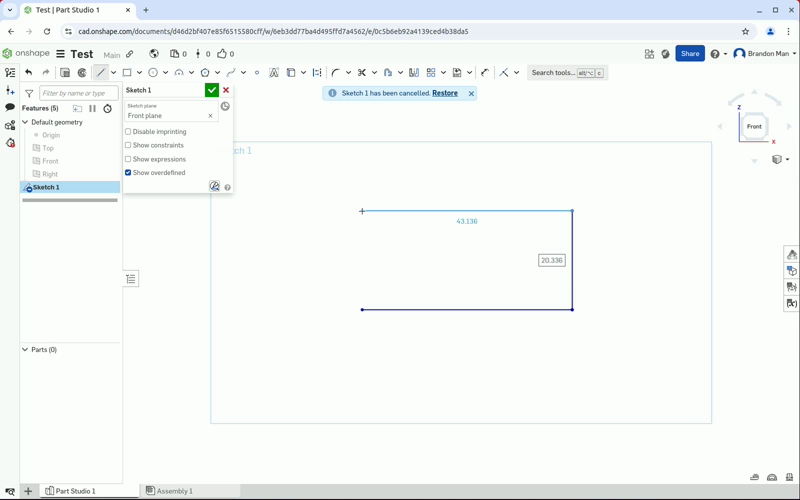
key_up(shift)
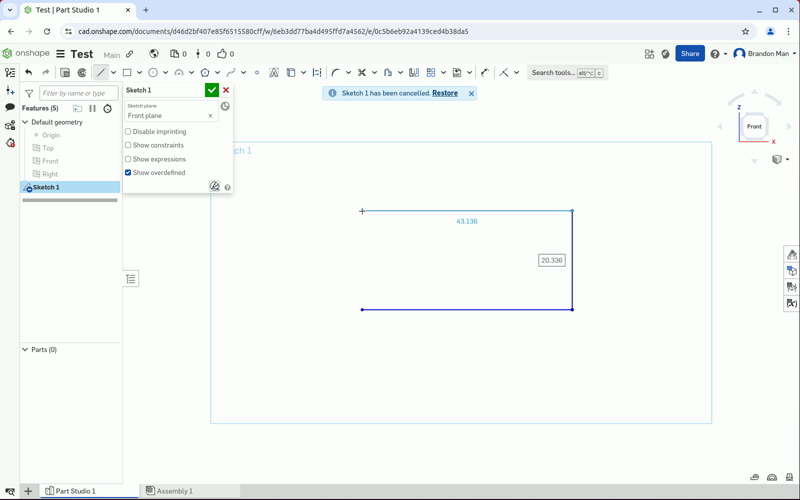
key_down(shift)
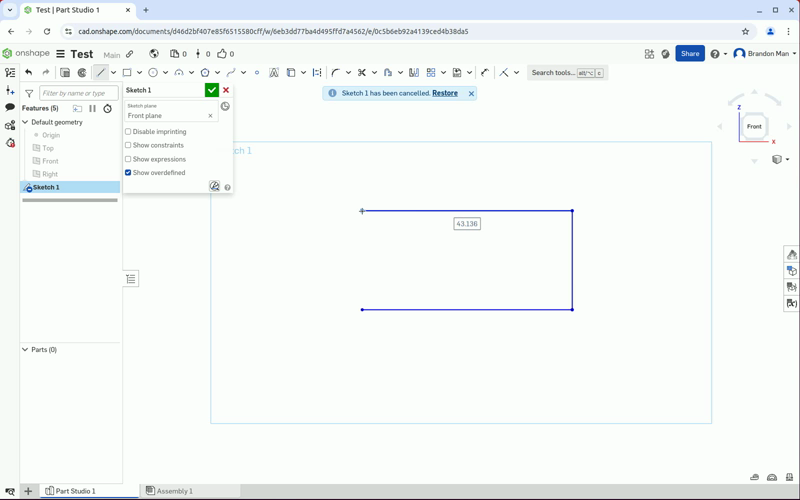
mouse_move(362, 309)
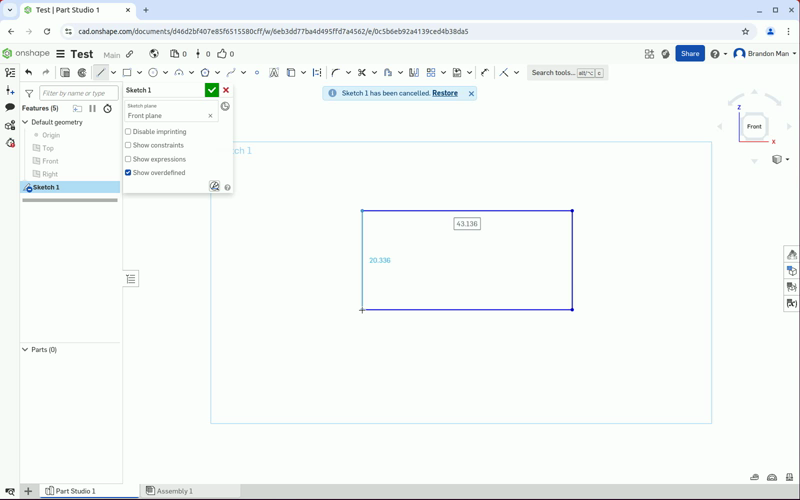
key_up(shift)
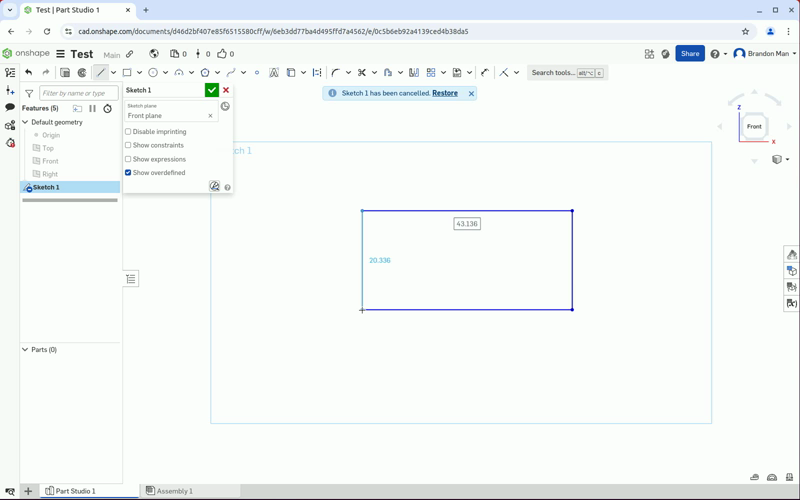
click(362, 309)
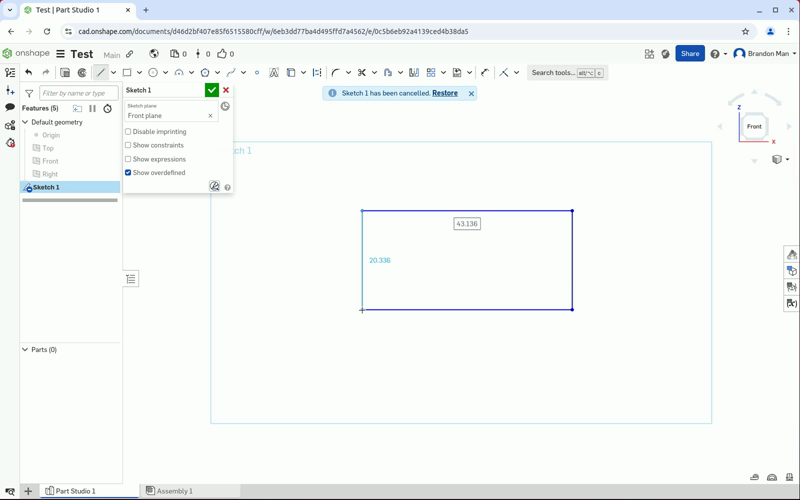
key(esc)
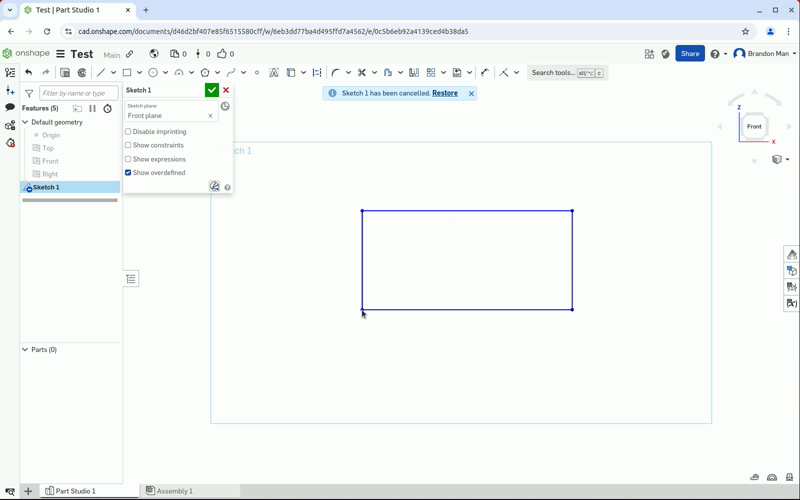
mouse_move(526, 227)
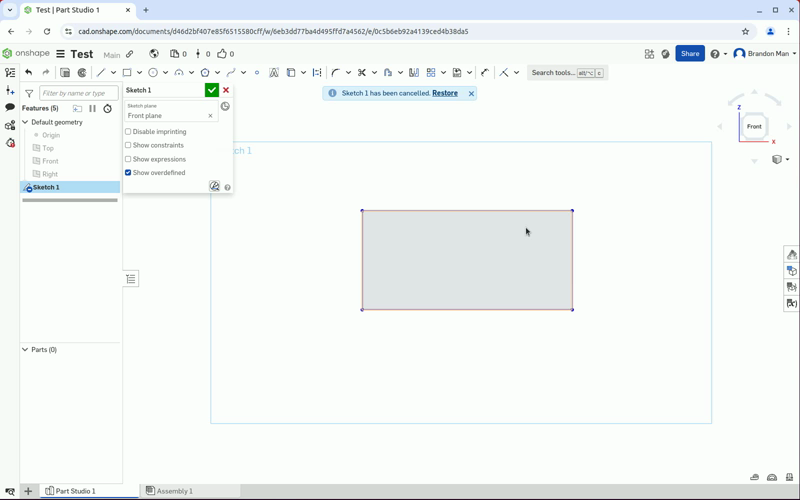
click(526, 227)
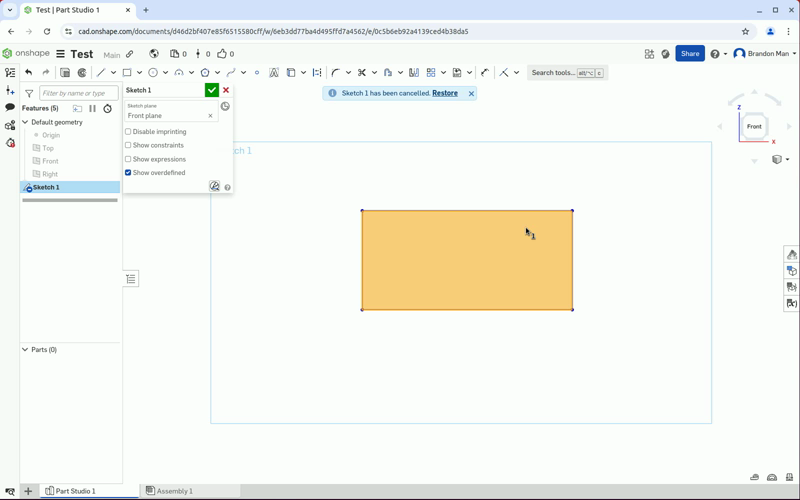
mouse_move(73, 352)
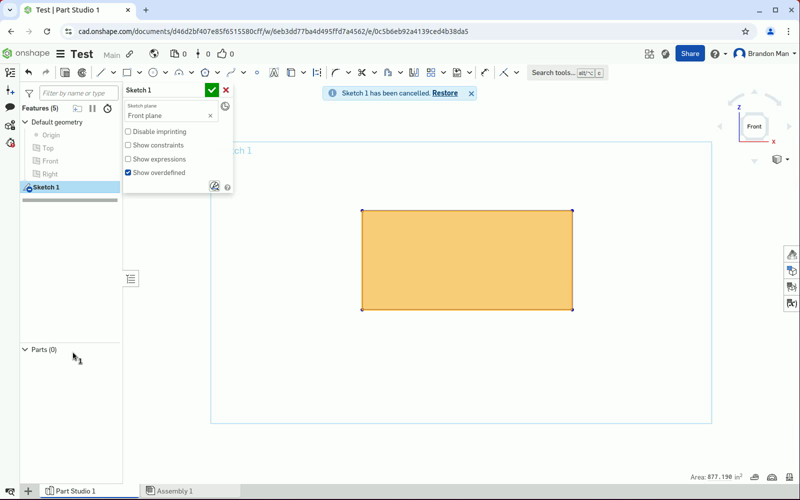
key(shift+y)
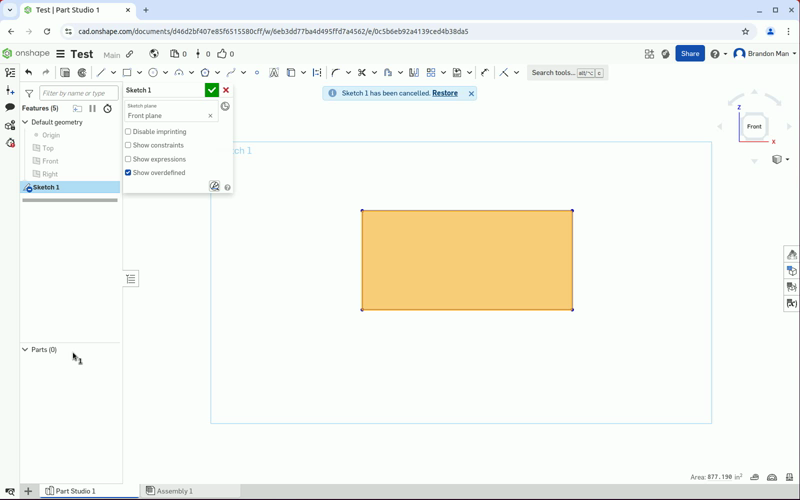
key(shift+e)
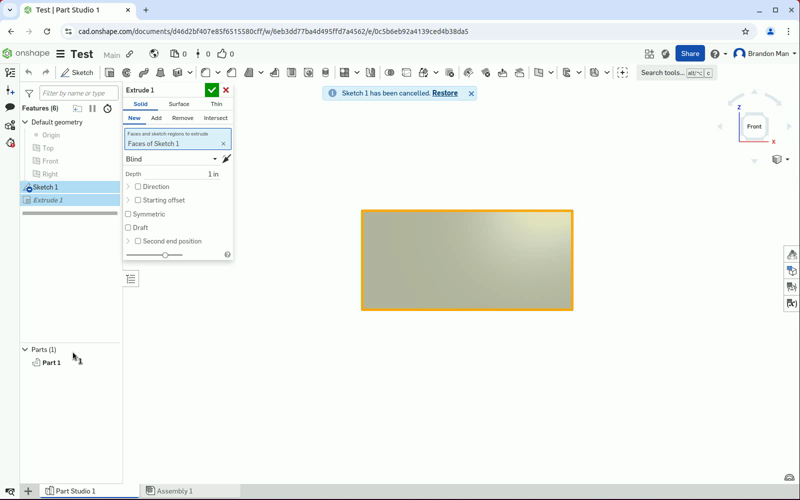
mouse_move(143, 106)
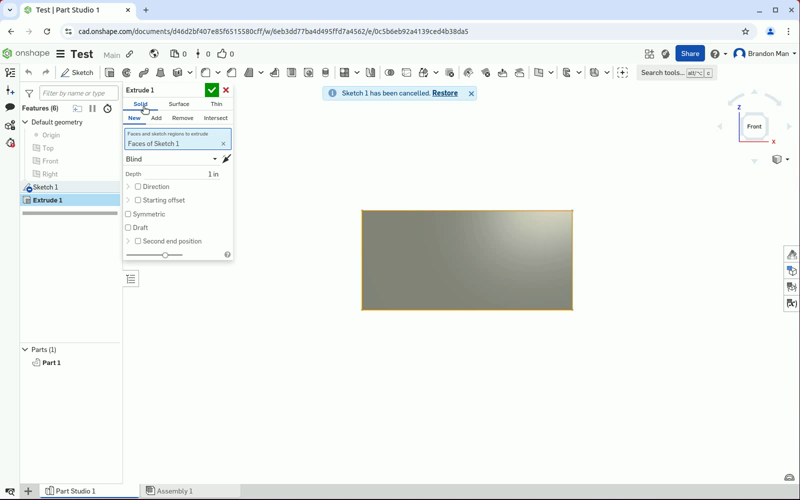
click(143, 106)
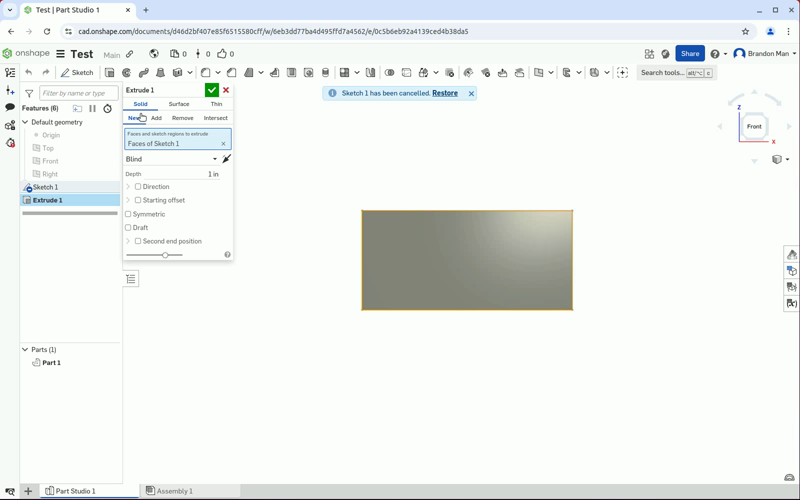
mouse_move(137, 120)
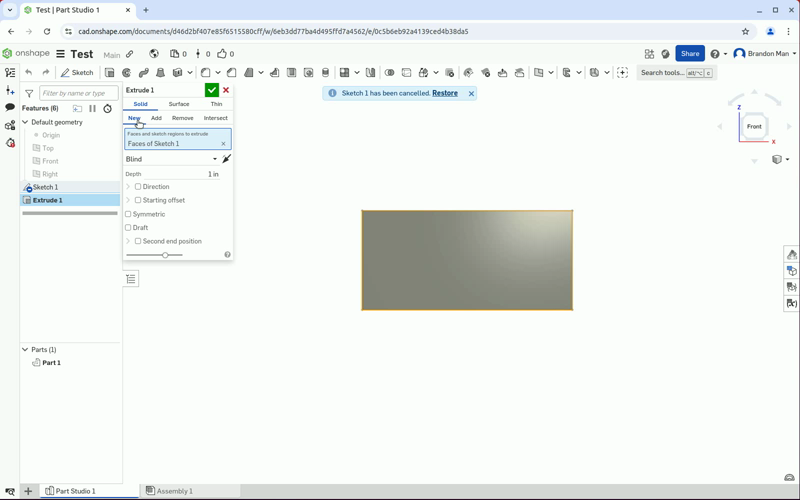
click(137, 120)
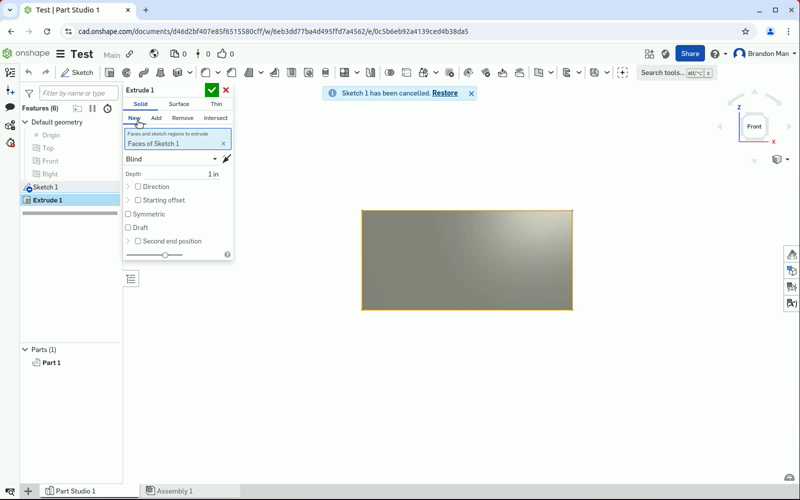
key(tab, 4)
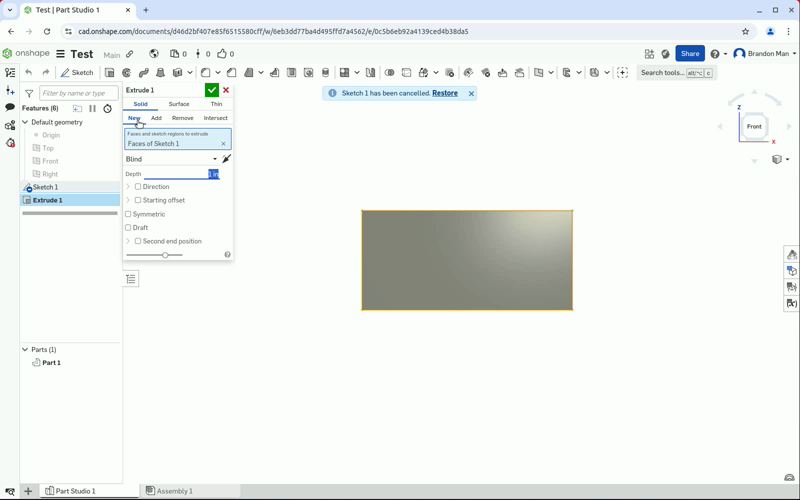
text(11.313)
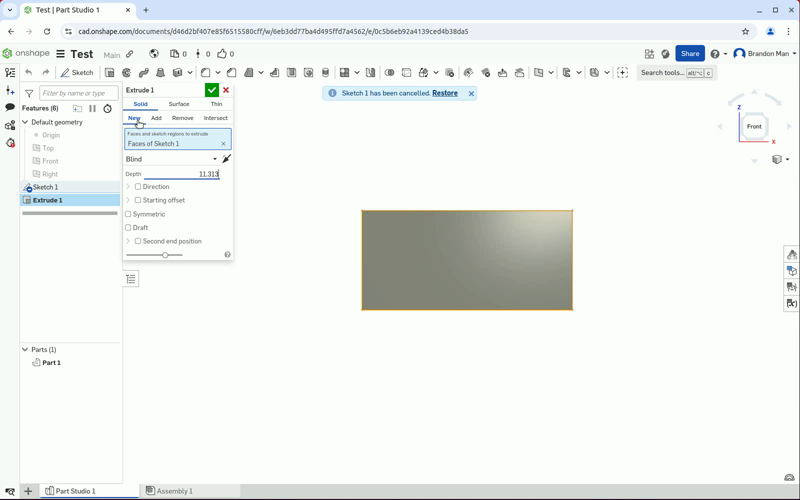
key(enter)
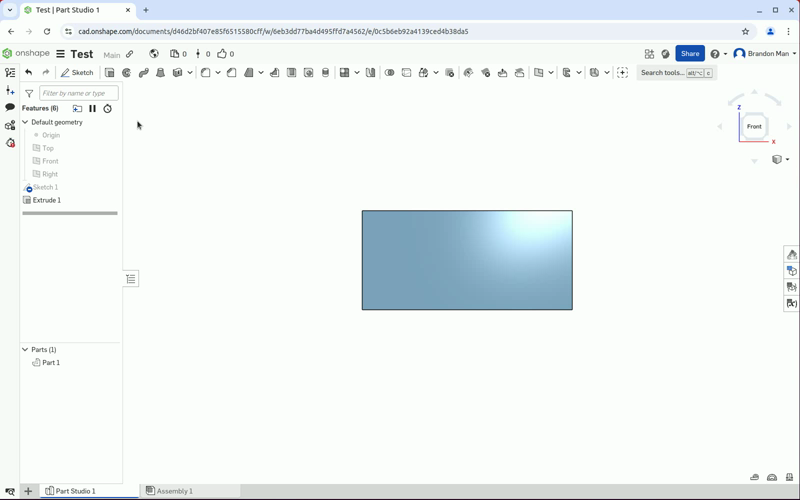
key(shift+h)
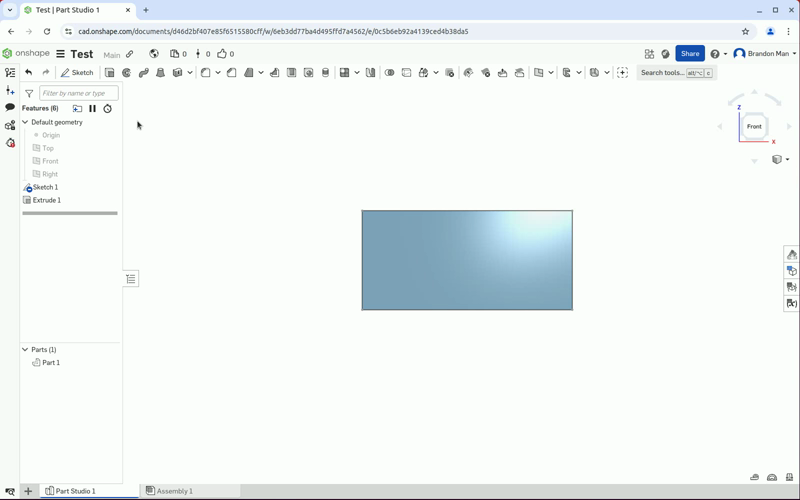
key(shift+h)
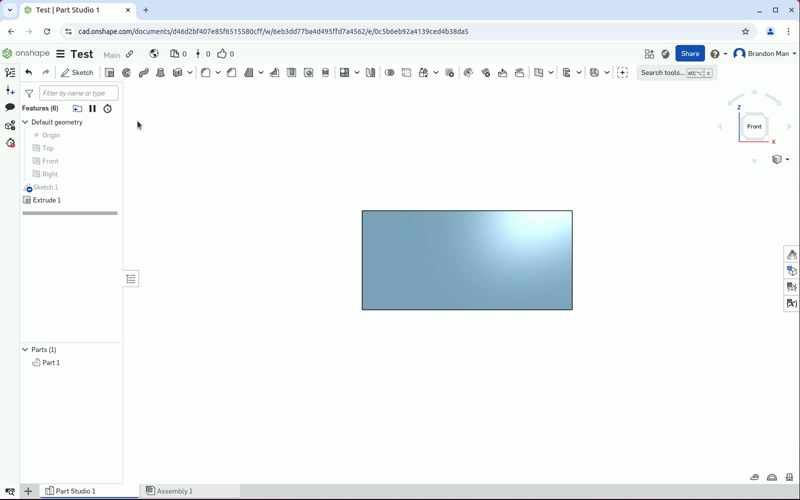
mouse_move(73, 189)
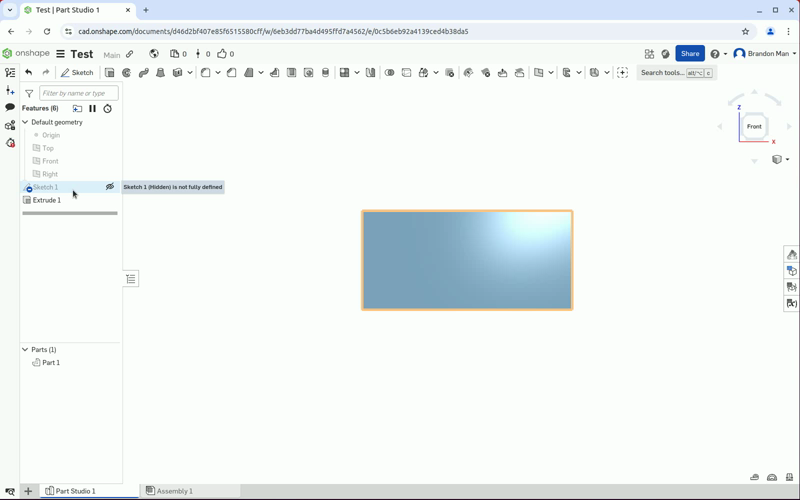
click(73, 189)
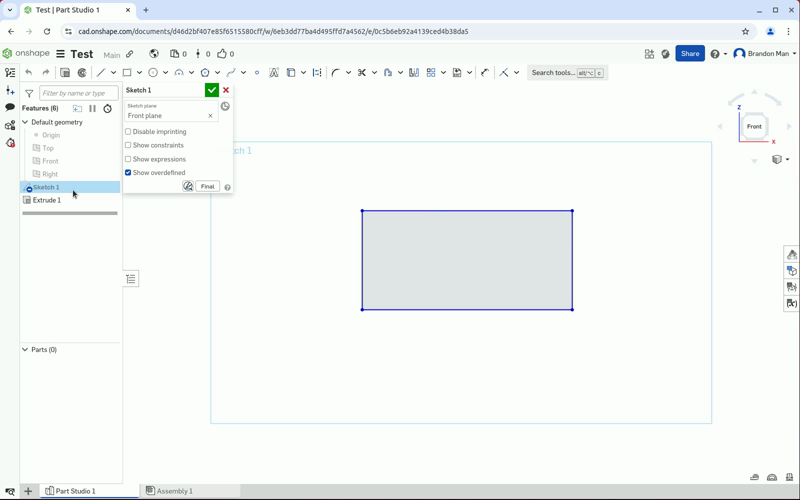
mouse_move(229, 92)
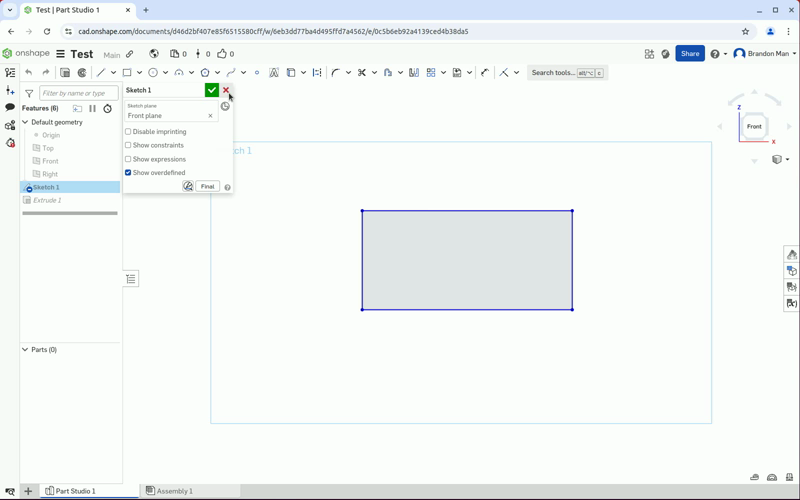
click(229, 92)
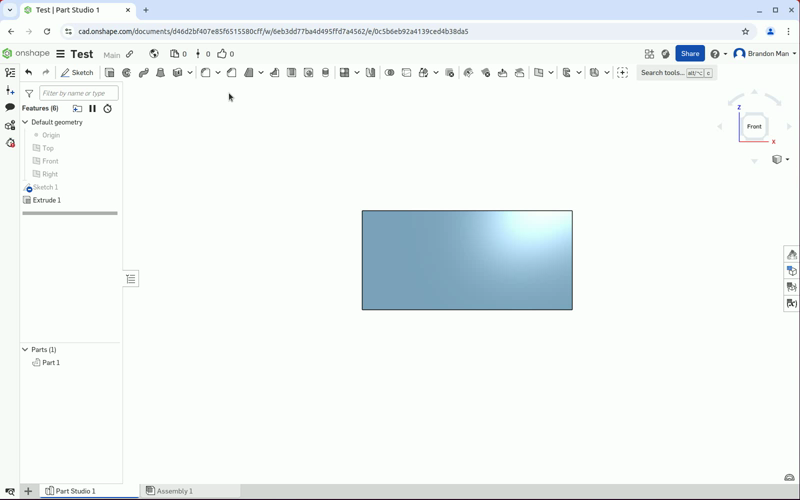
mouse_move(541, 75)
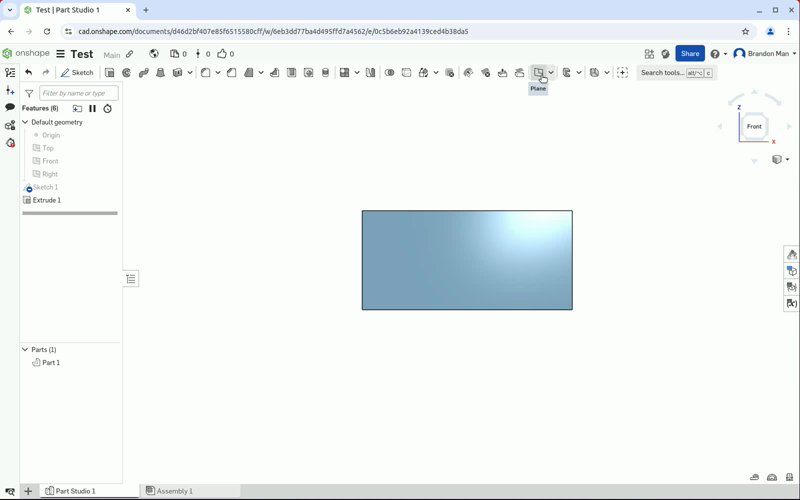
click(541, 75)
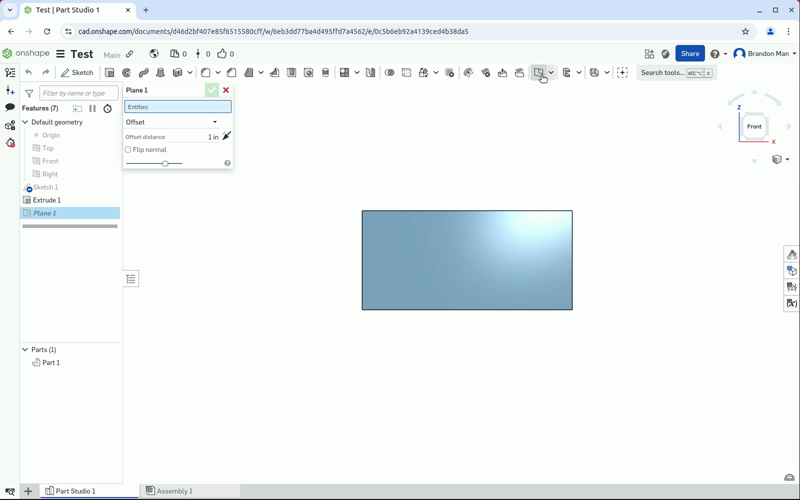
mouse_move(73, 163)
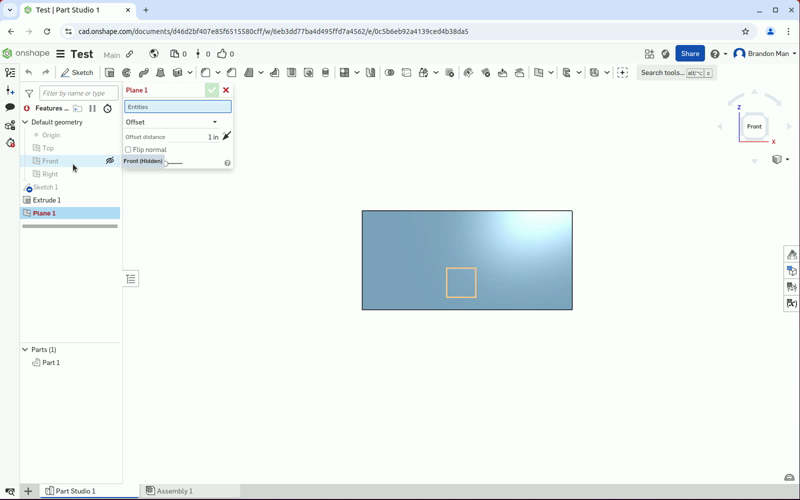
click(73, 163)
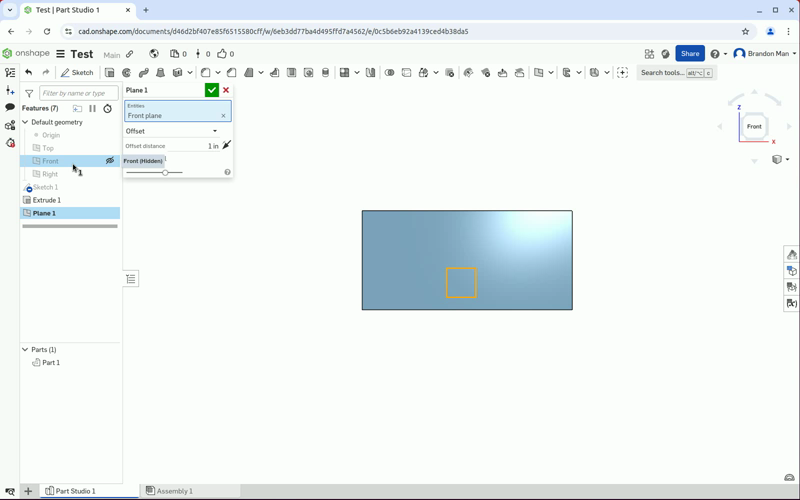
key(tab, 2)
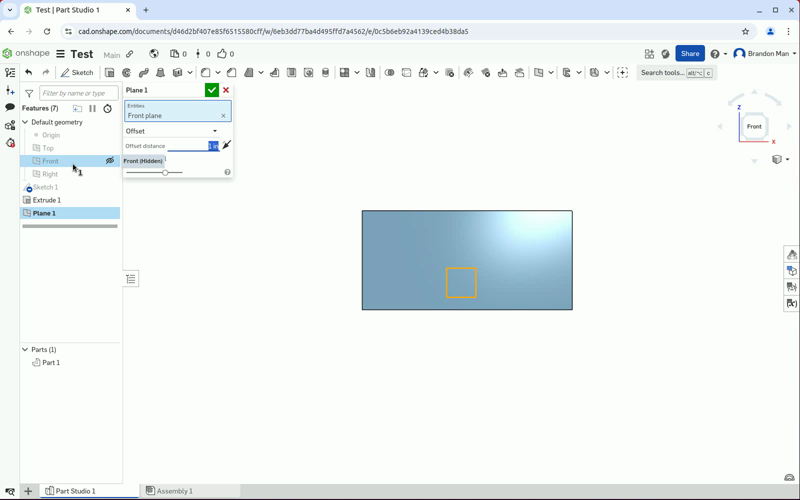
text(11.308)
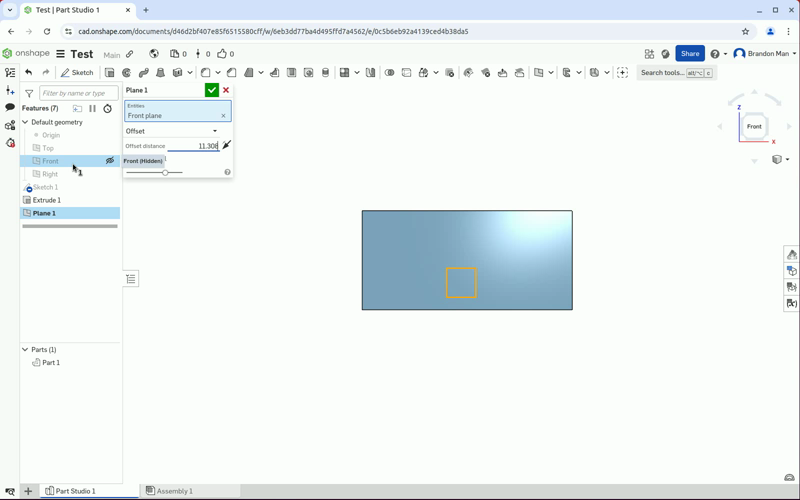
key(enter, 2)
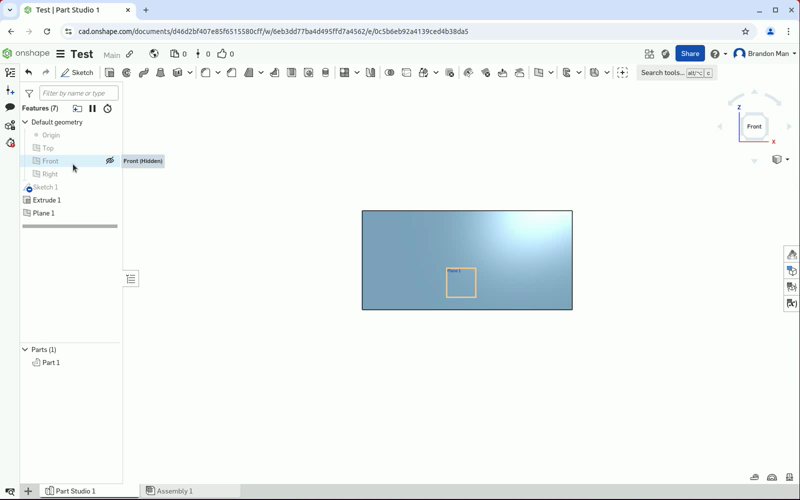
key(shift+s)
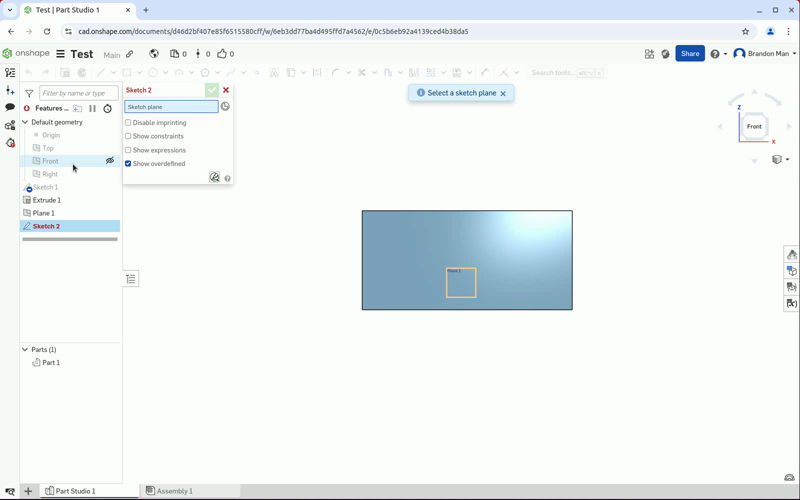
mouse_move(73, 215)
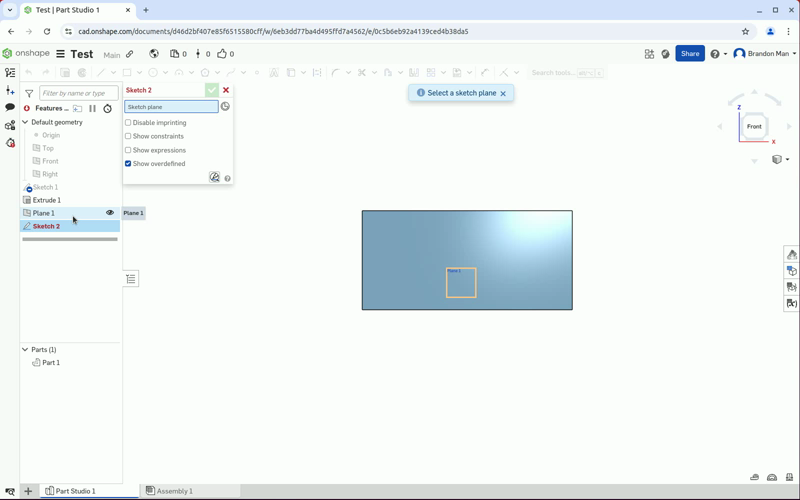
click(73, 215)
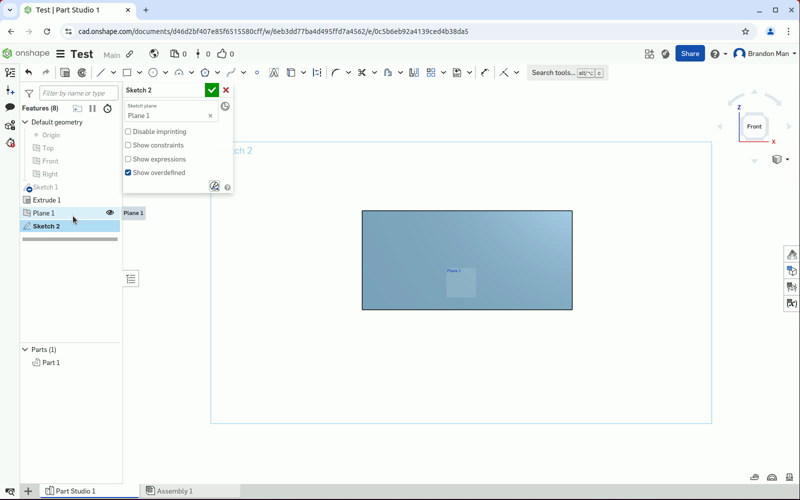
mouse_move(73, 352)
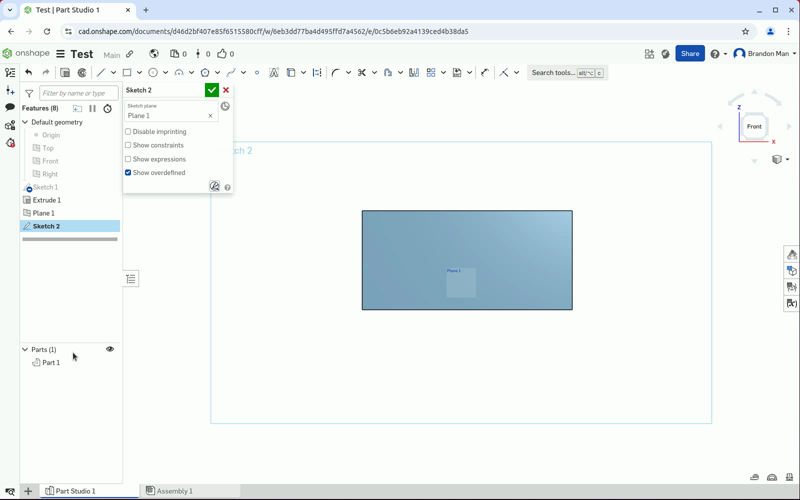
key(y)
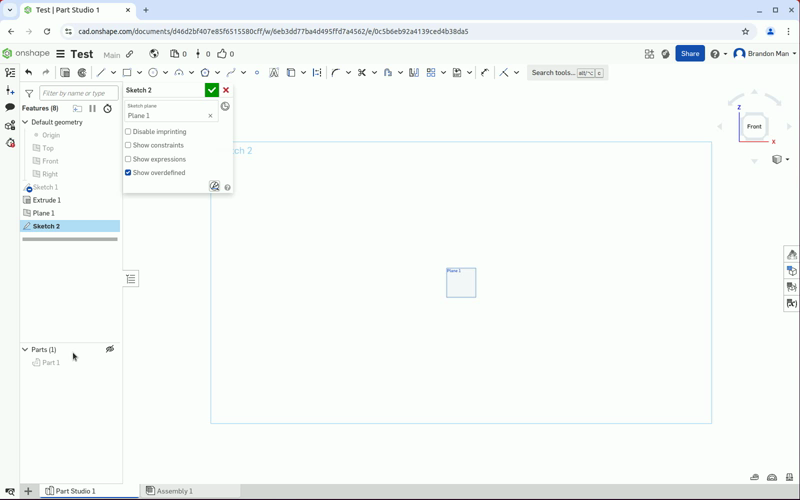
key(l)
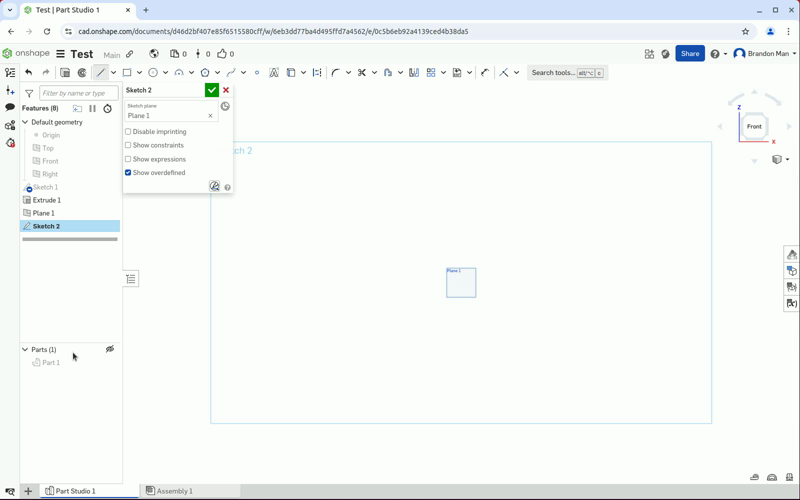
key_down(shift)
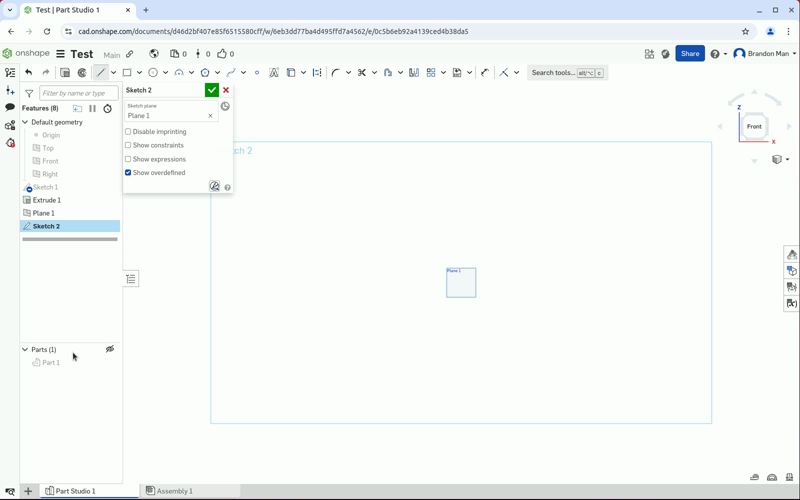
mouse_move(412, 209)
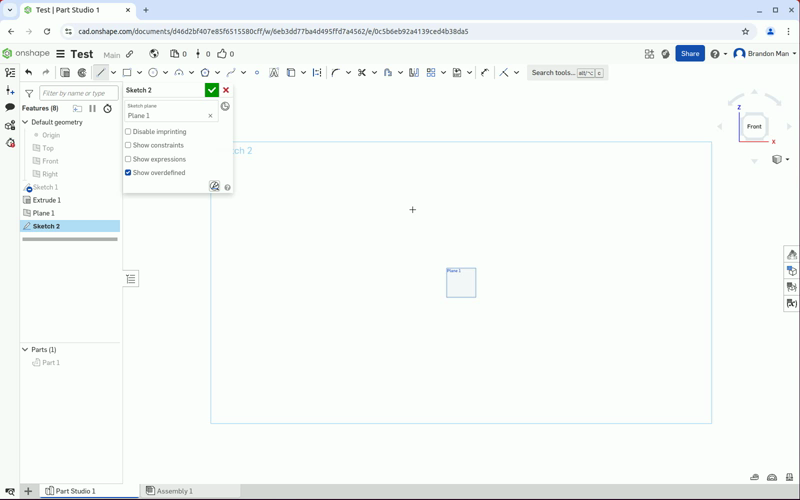
click(412, 209)
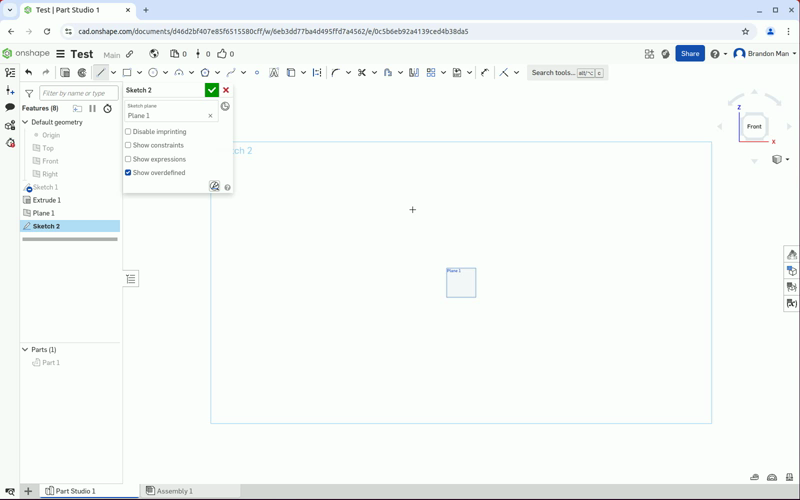
key_up(shift)
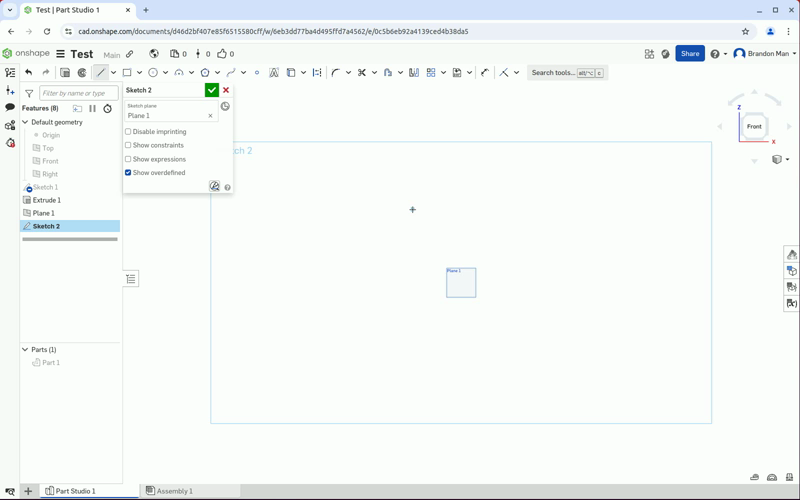
key_down(shift)
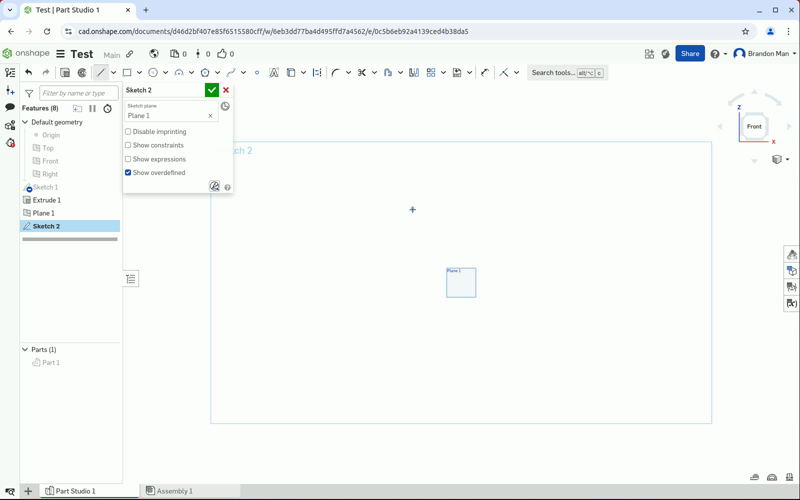
mouse_move(435, 309)
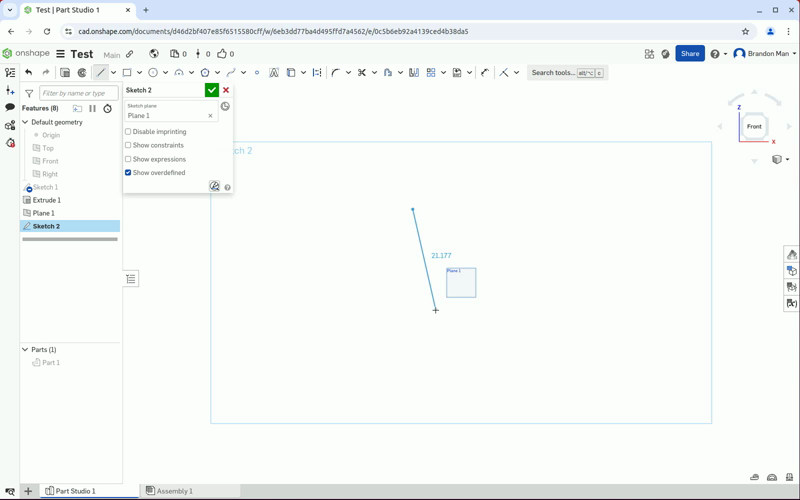
click(435, 309)
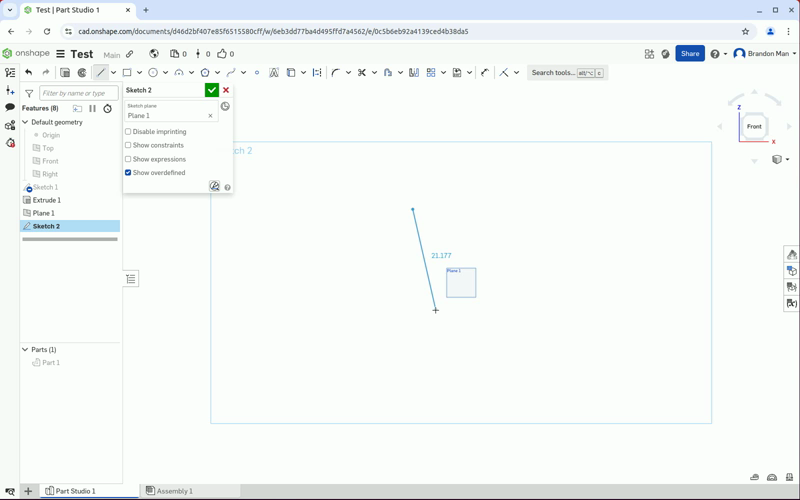
key_up(shift)
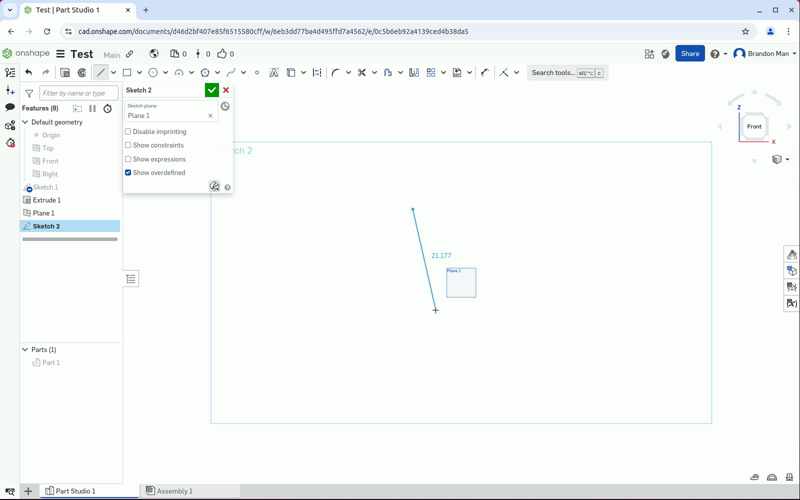
key_down(shift)
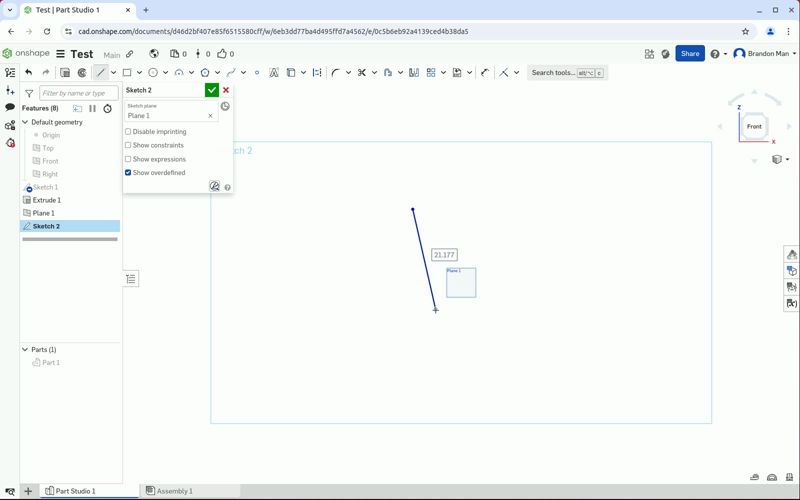
mouse_move(499, 309)
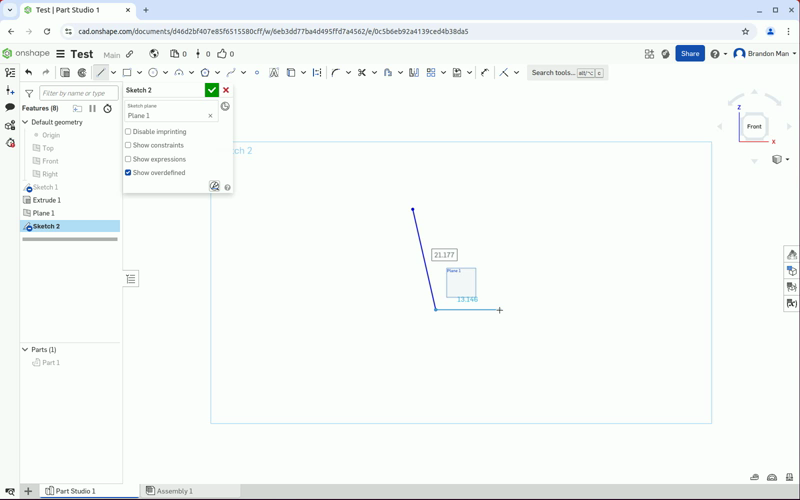
click(499, 309)
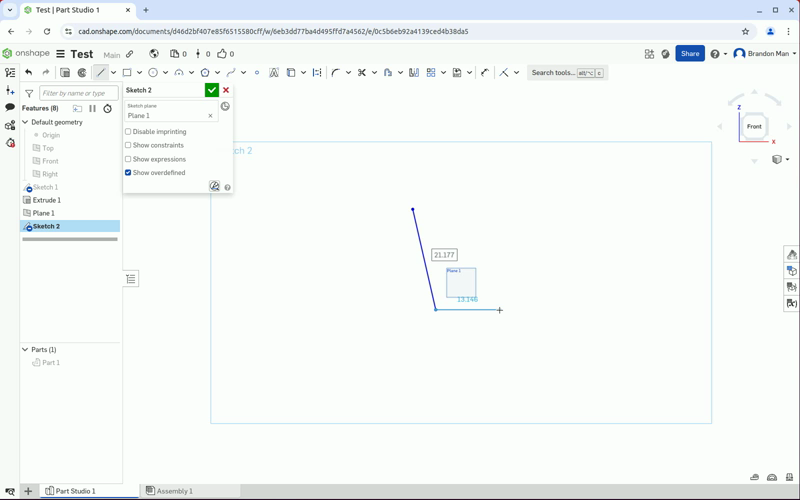
key_up(shift)
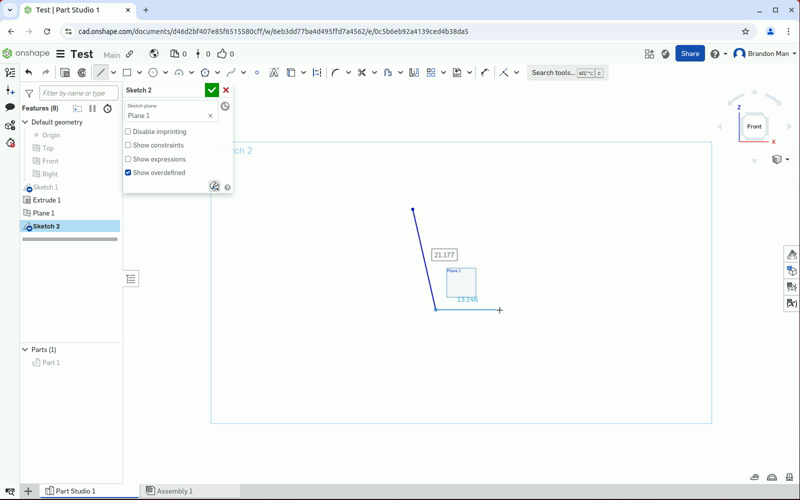
key_down(shift)
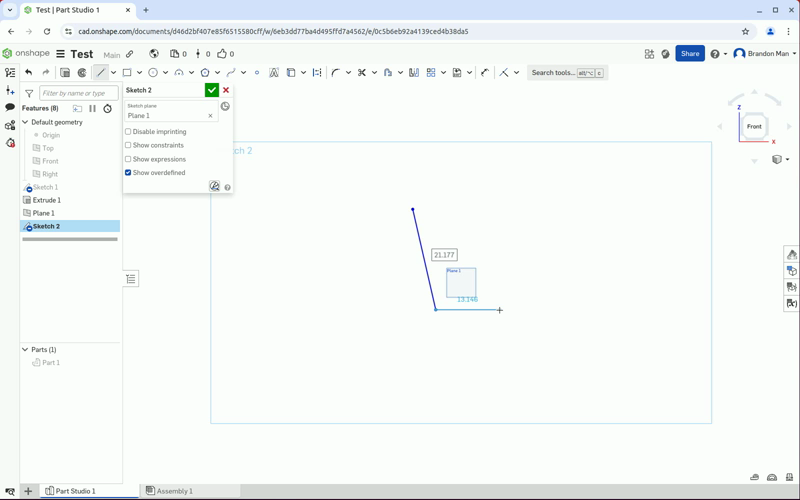
mouse_move(522, 209)
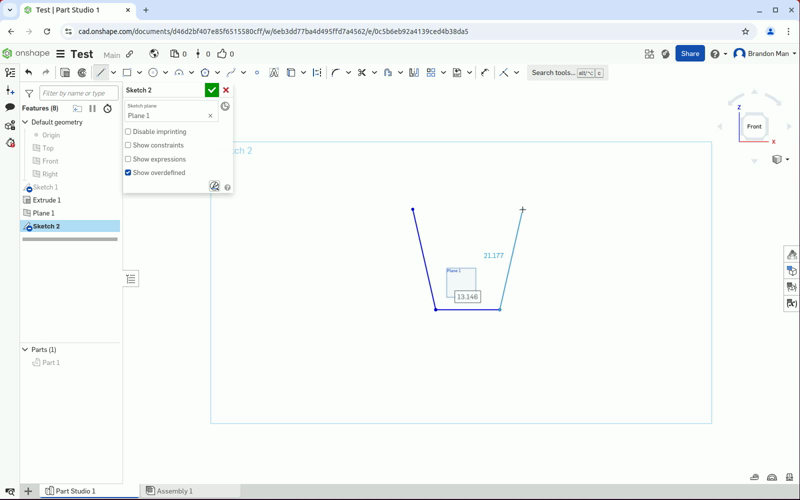
click(522, 209)
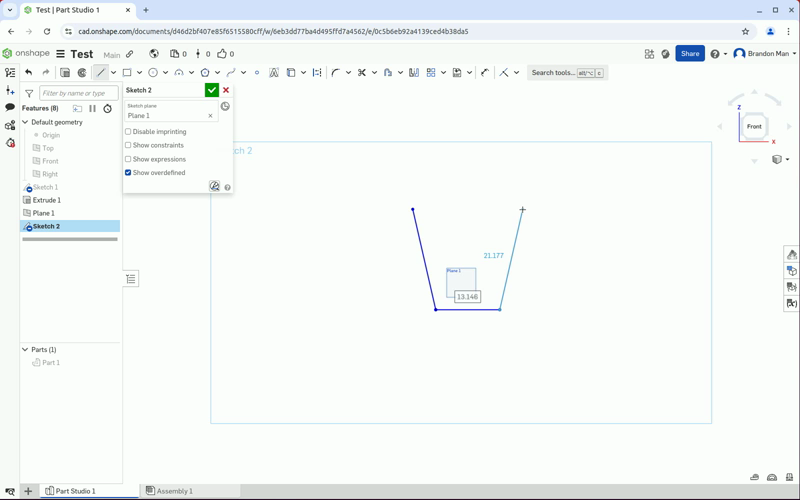
key_up(shift)
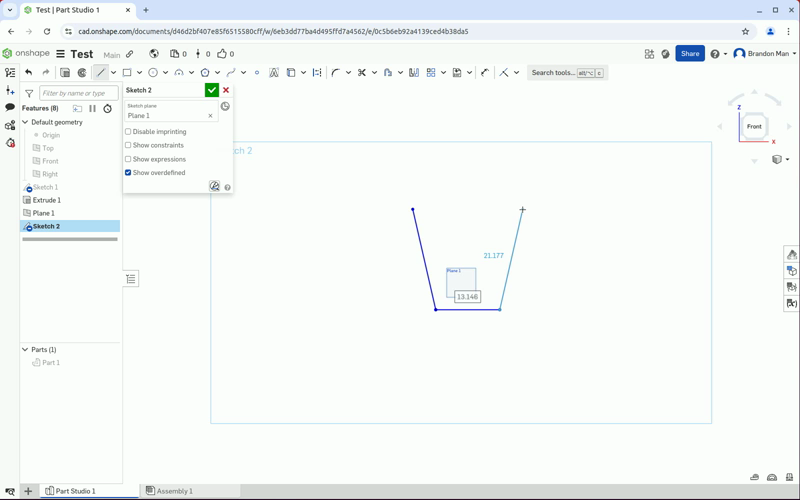
key_down(shift)
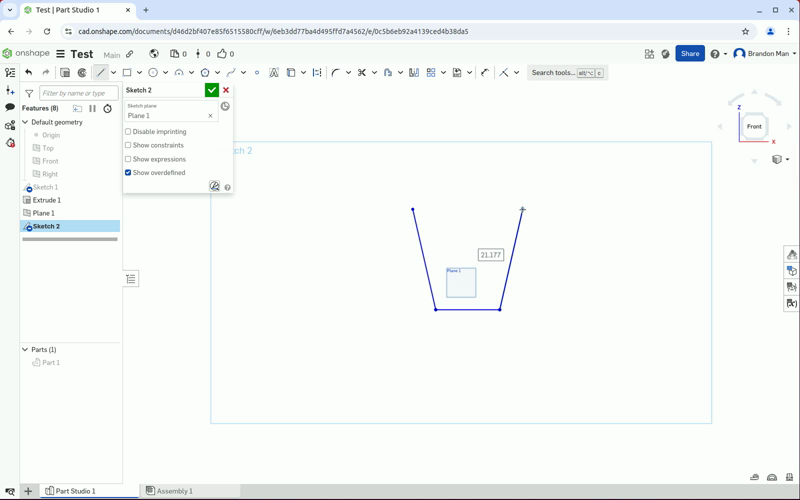
mouse_move(412, 209)
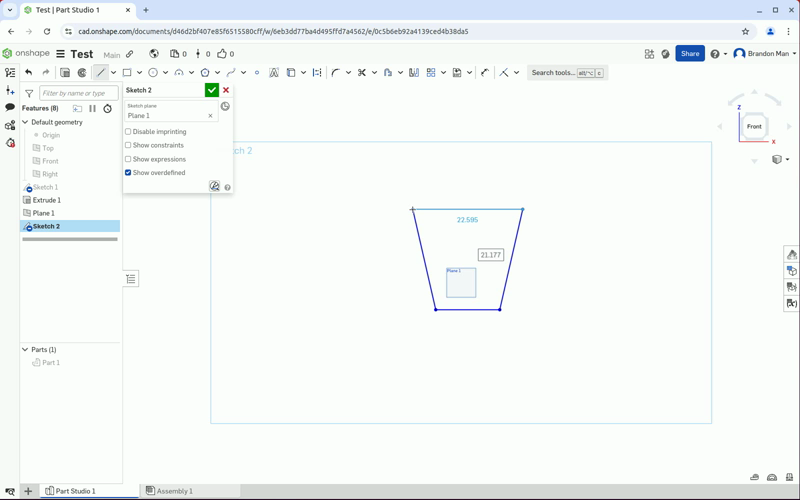
key_up(shift)
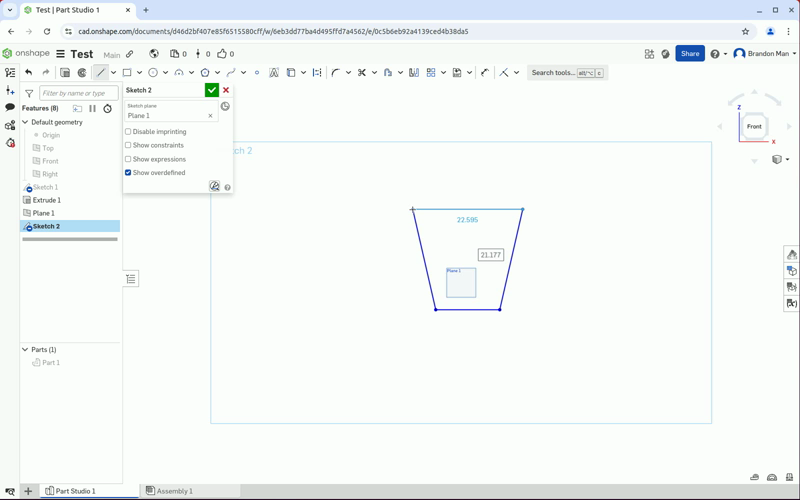
click(412, 209)
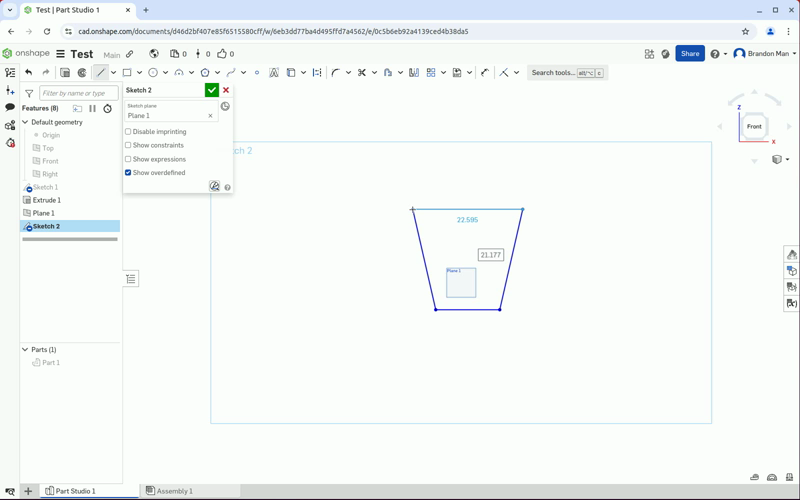
key(esc)
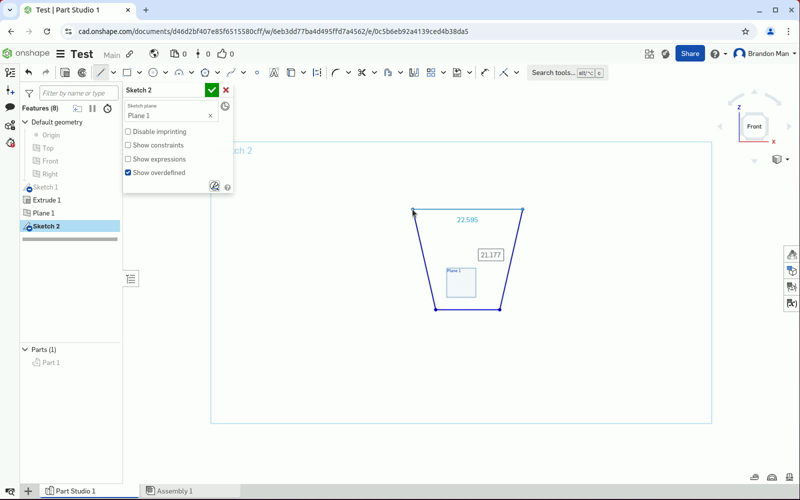
mouse_move(486, 263)
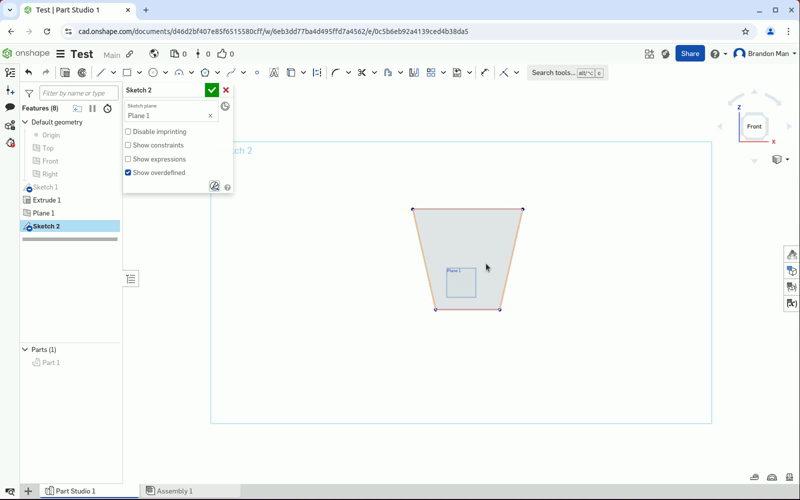
click(486, 263)
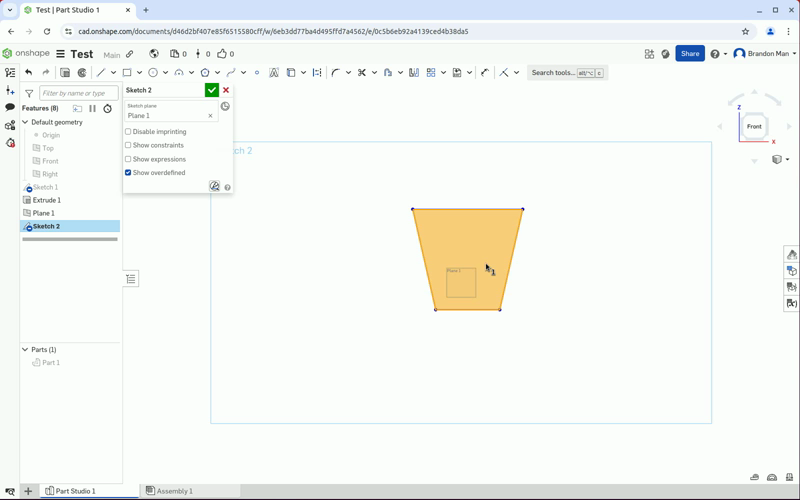
mouse_move(73, 352)
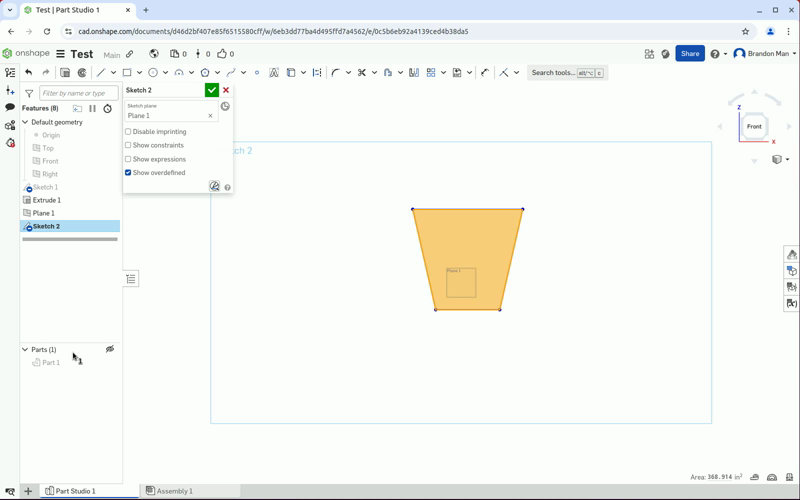
key(shift+y)
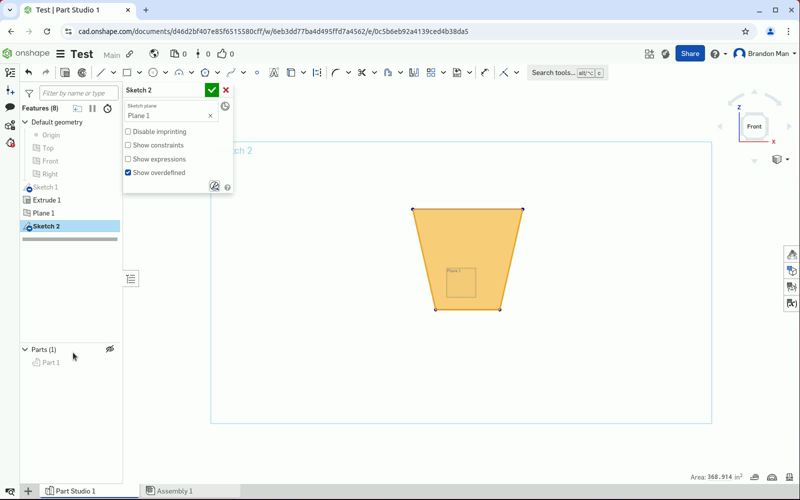
key(shift+e)
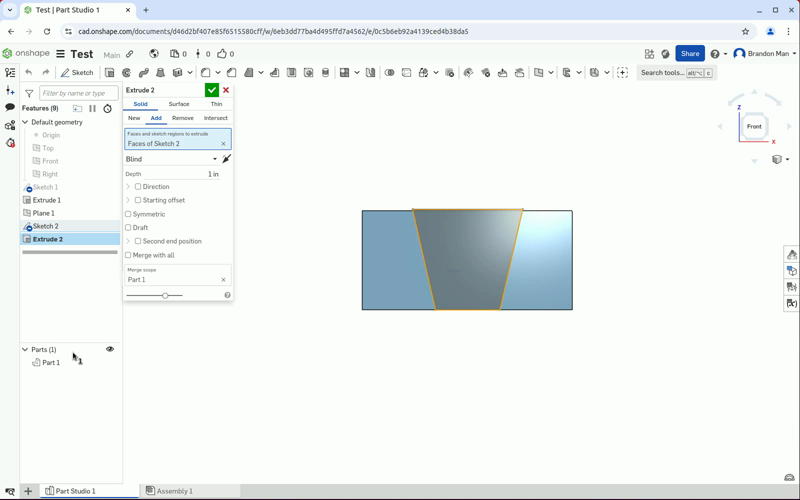
mouse_move(143, 106)
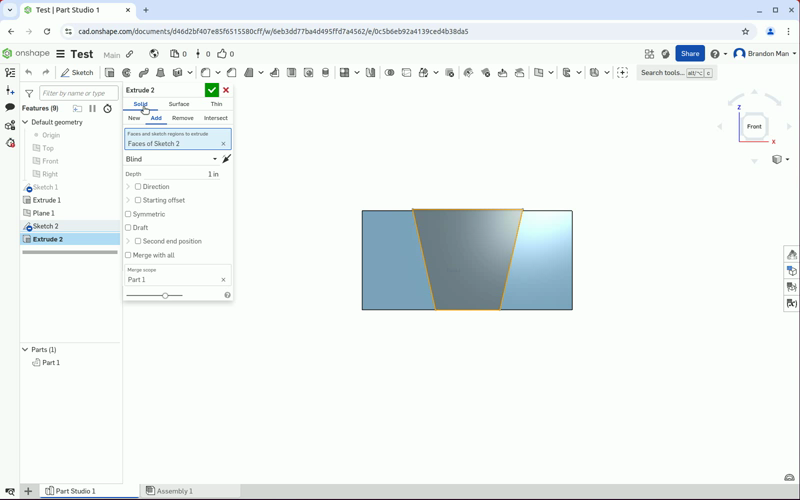
click(143, 106)
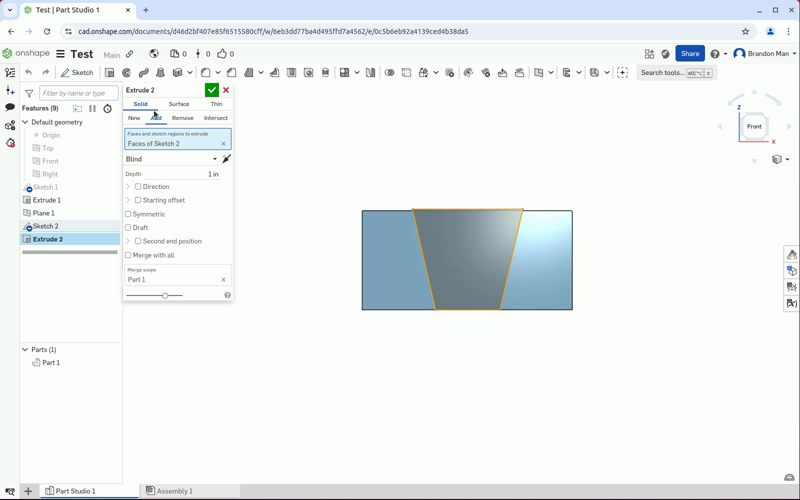
mouse_move(186, 120)
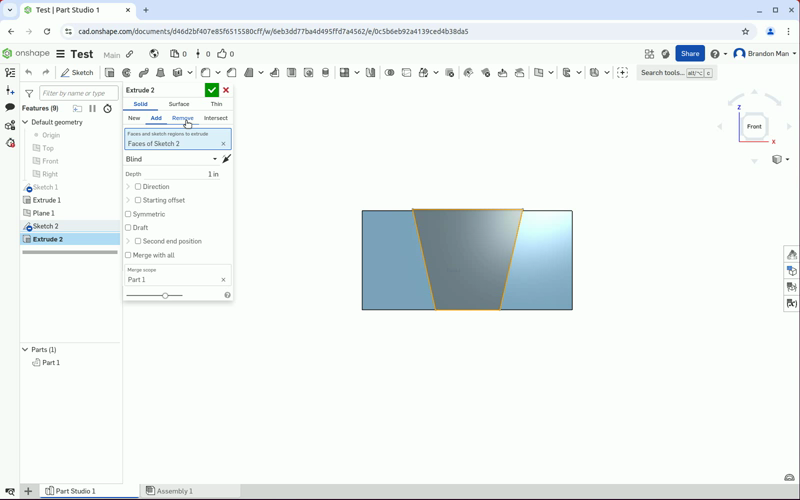
click(186, 120)
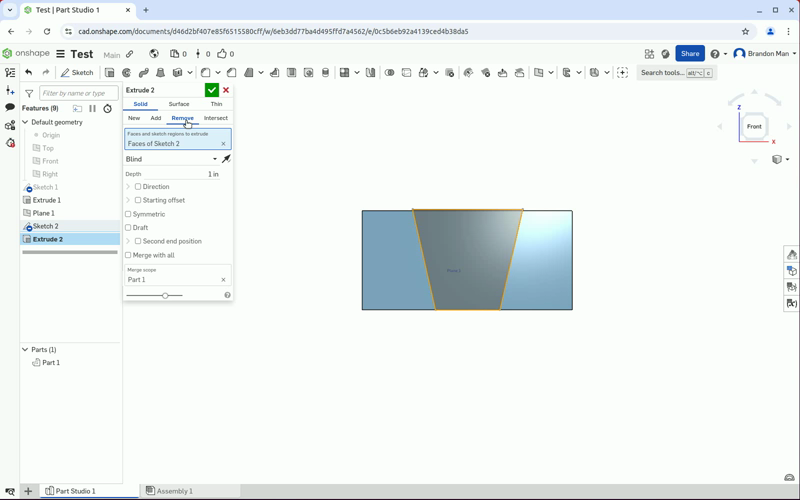
key(tab, 4)
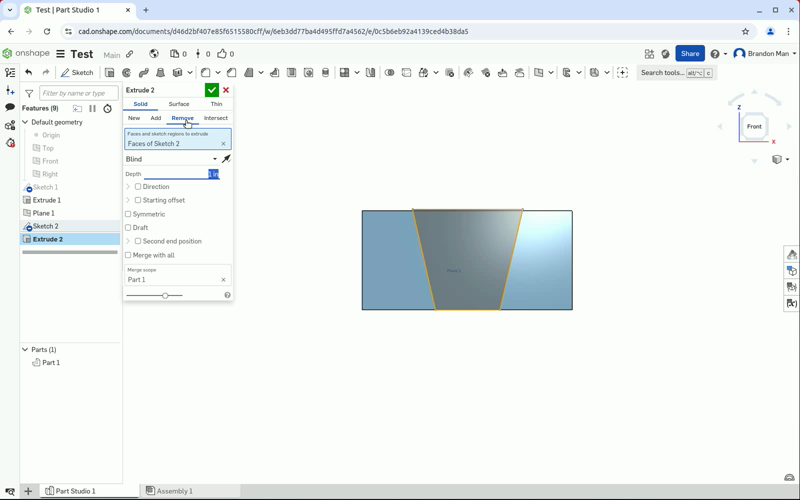
text(5.536)
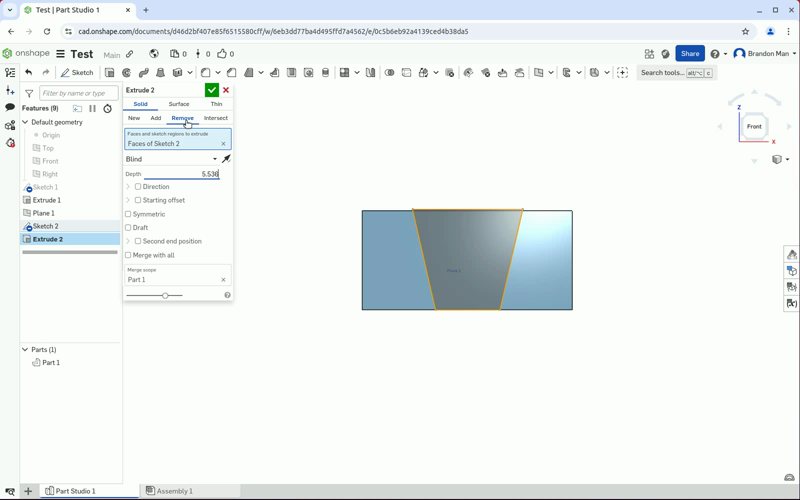
key(tab, 6)
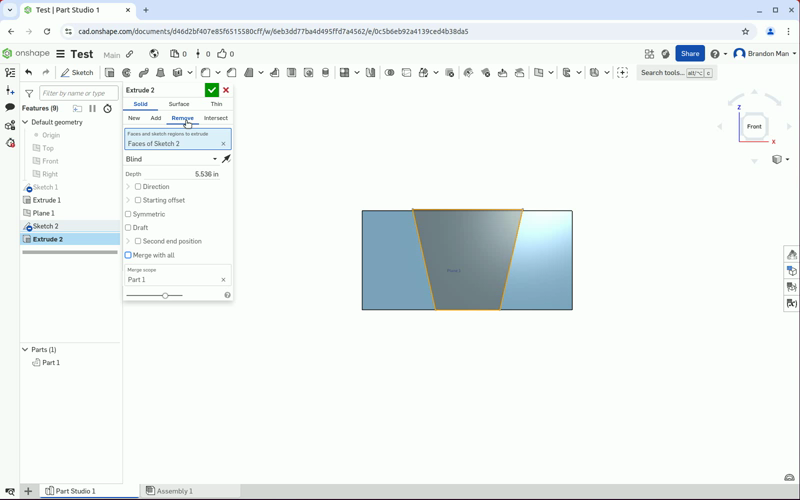
key(space)
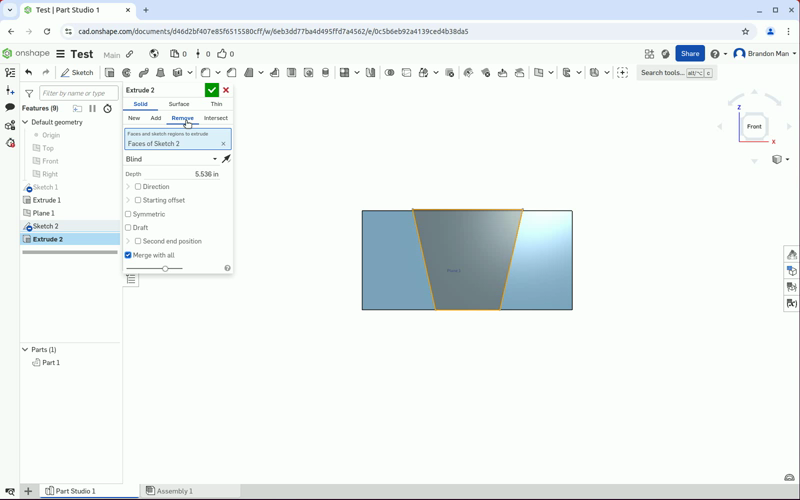
key(enter)
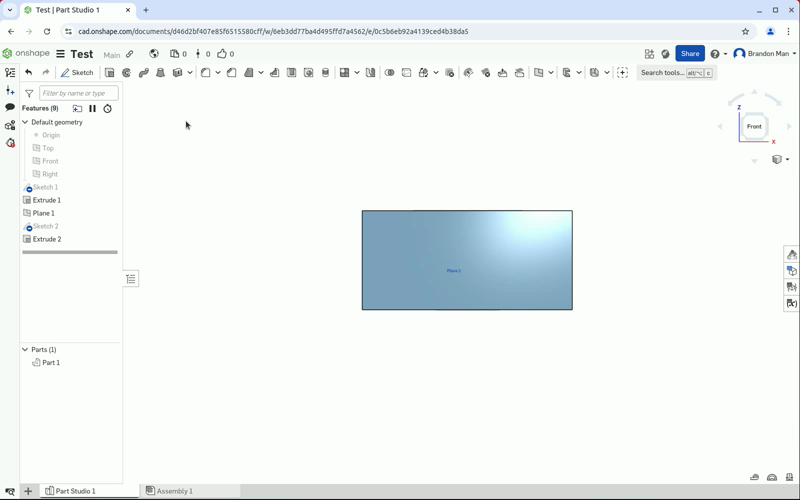
key(shift+h)
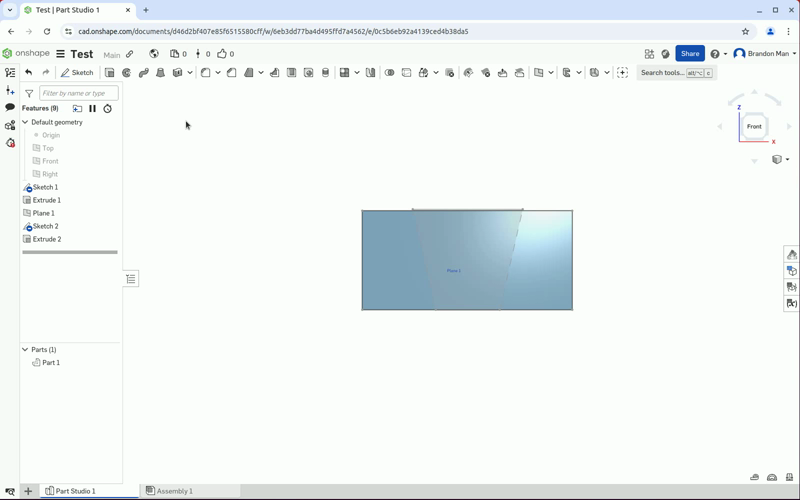
key(shift+h)
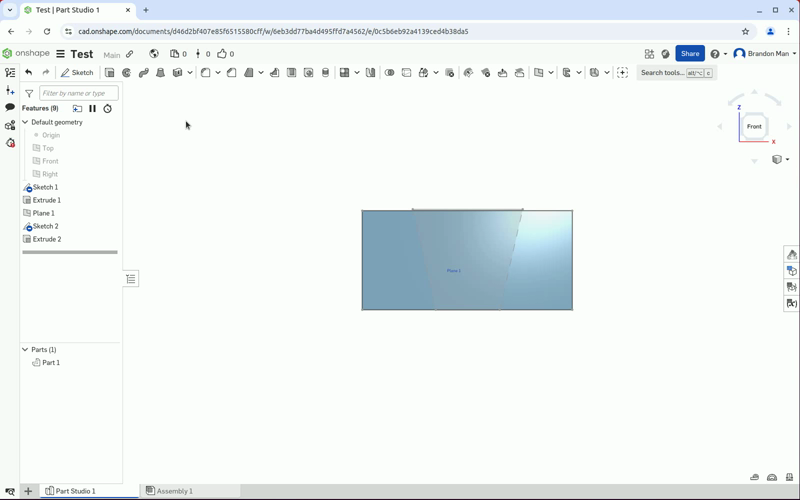
key(shift+7)
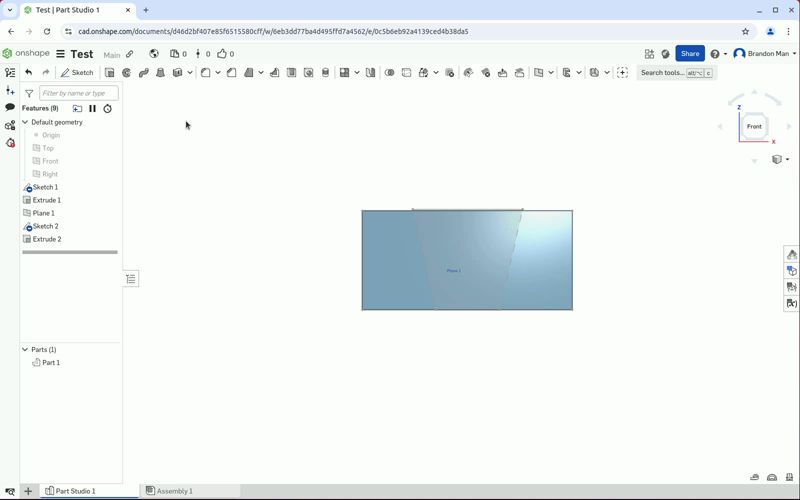
key(left, 2)
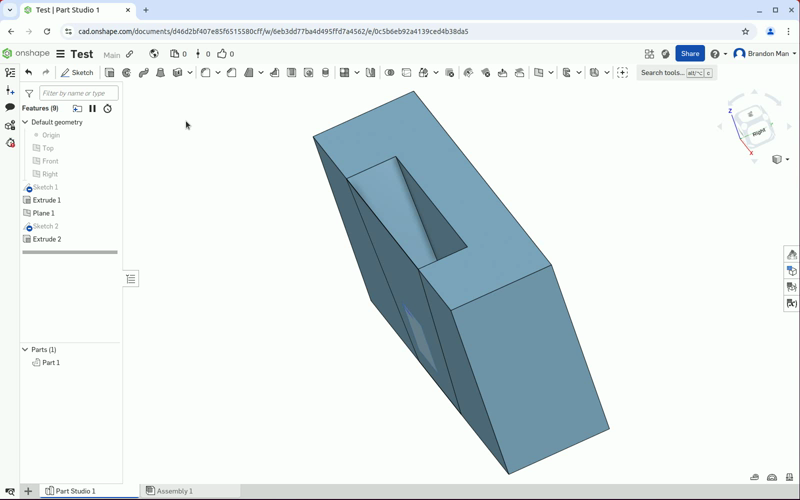
key(down, 2)
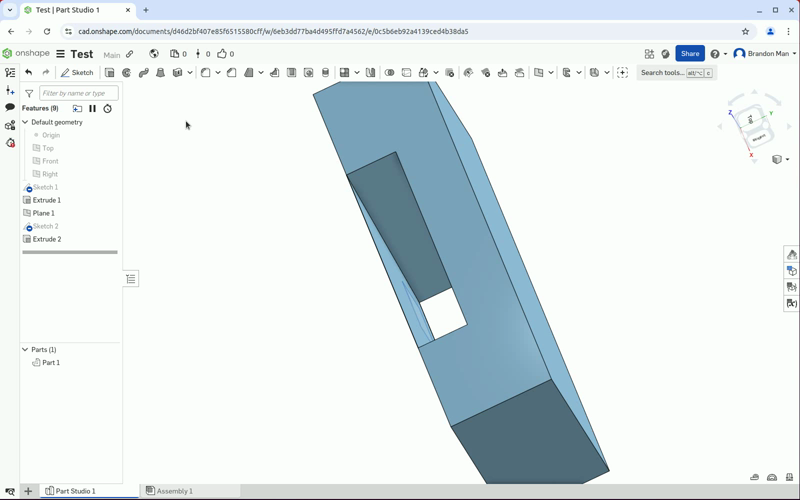
key(up, 2)
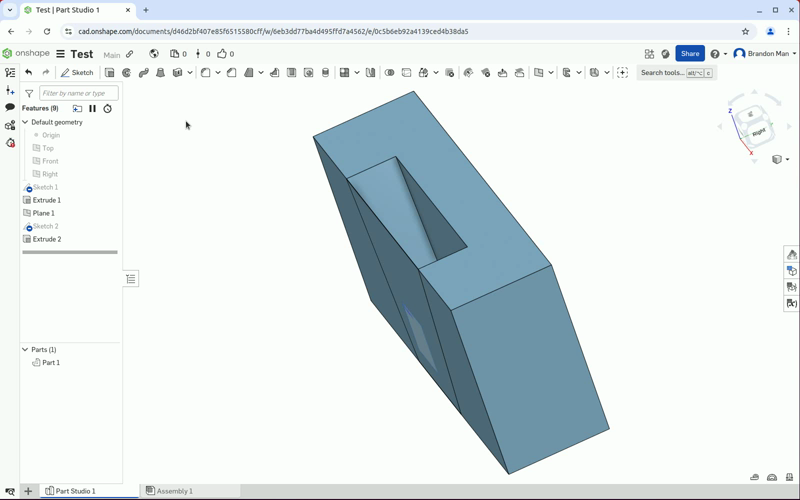
key(right, 2)
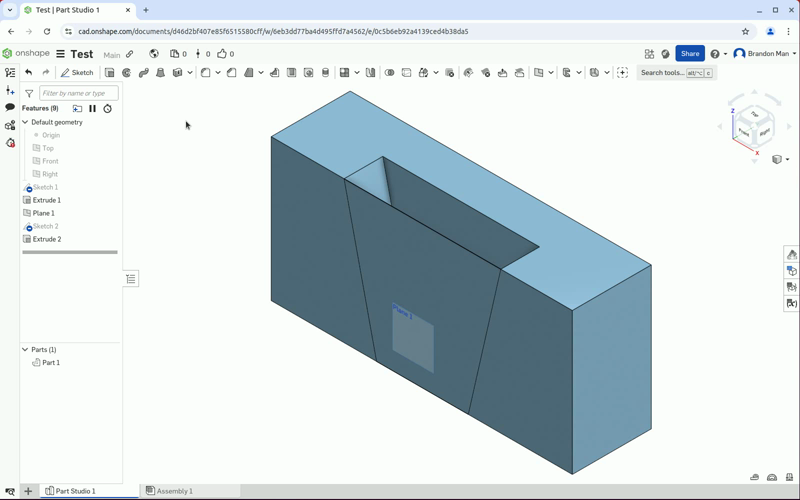
mouse_move(73, 189)
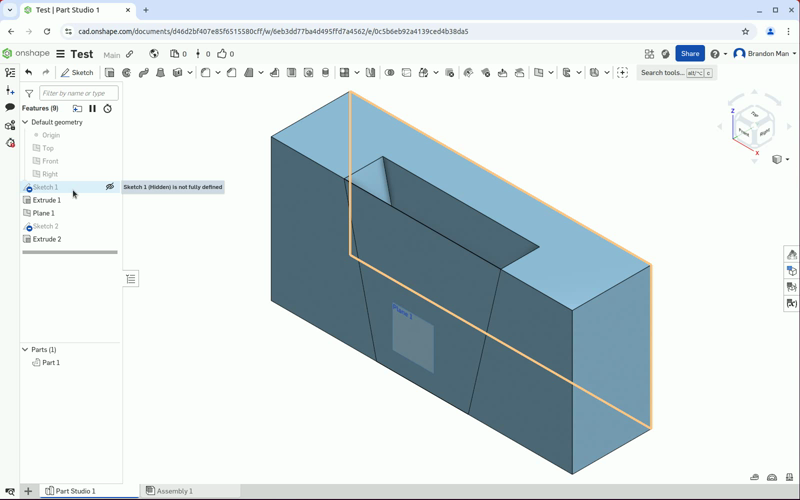
click(73, 189)